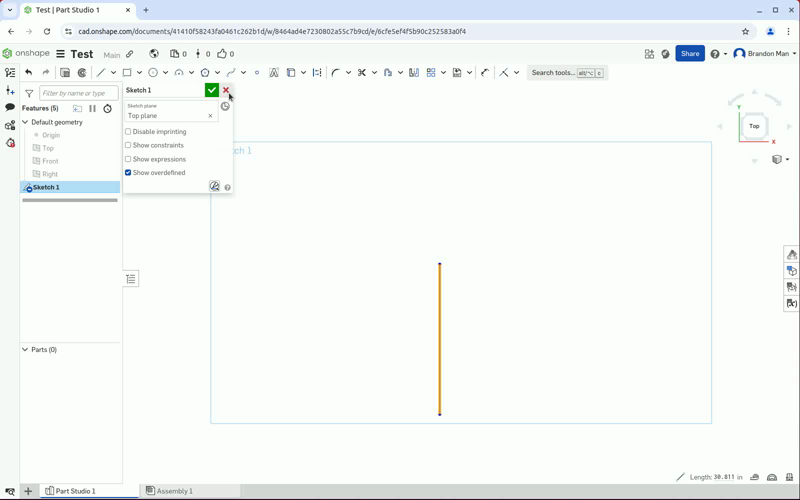
key(shift+h)
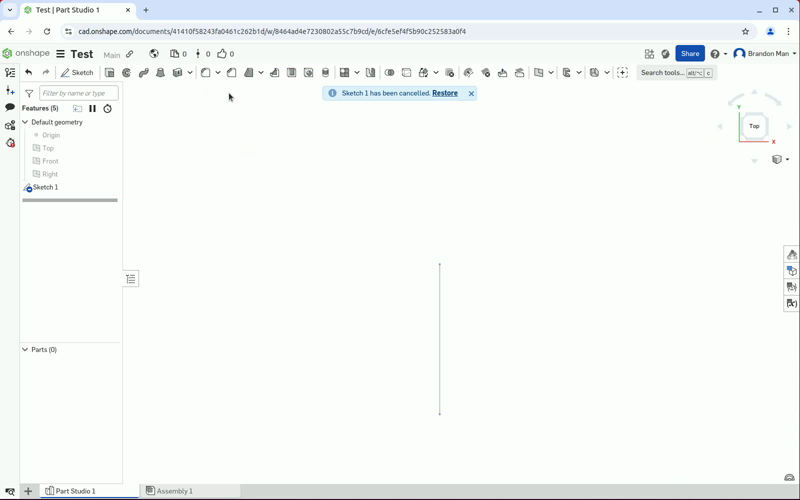
key(shift+s)
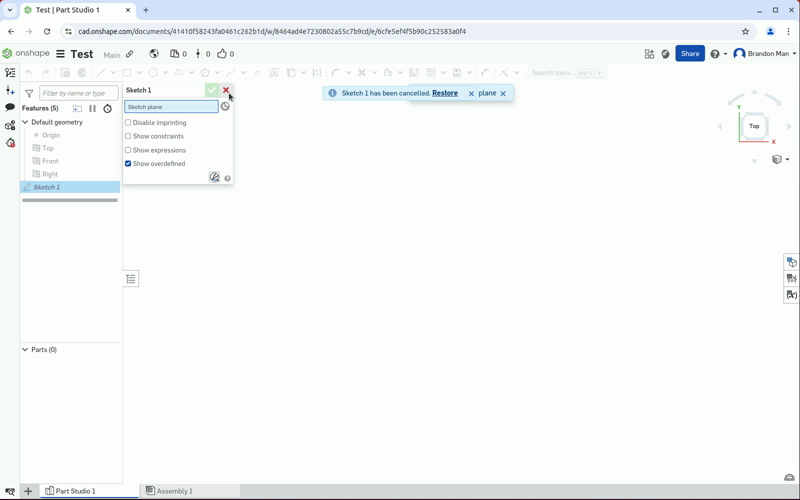
mouse_move(73, 150)
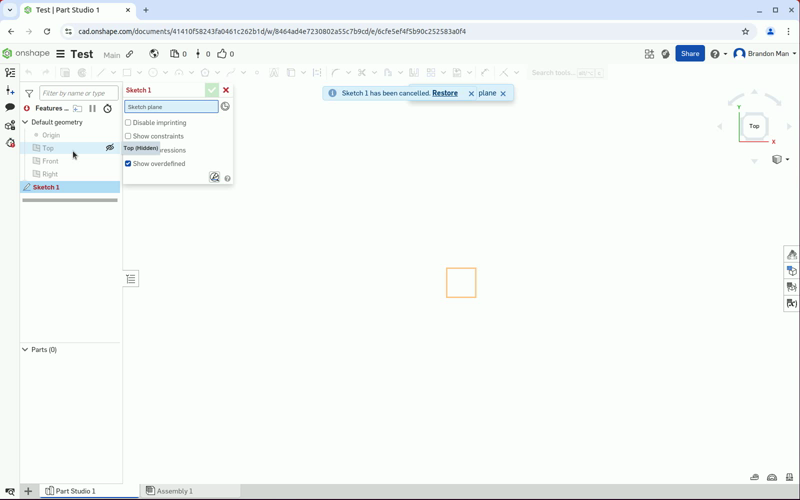
click(73, 150)
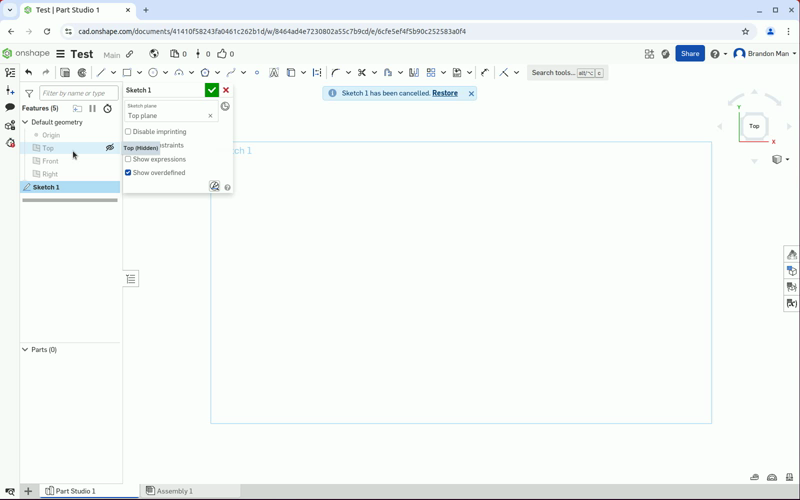
mouse_move(73, 352)
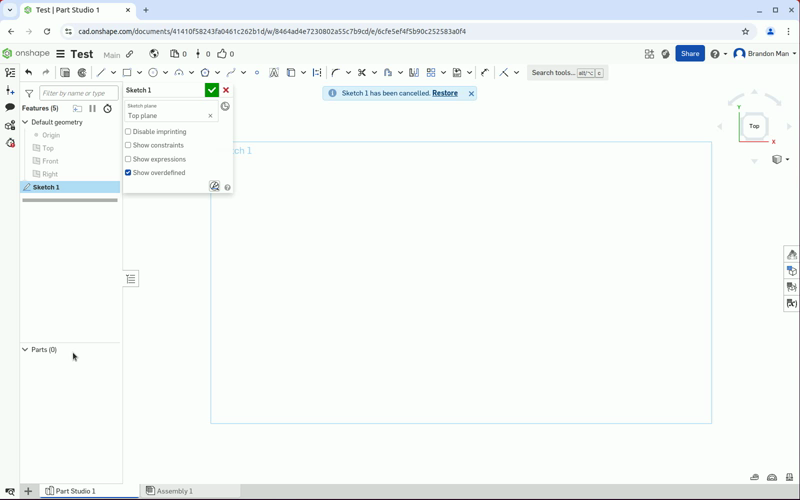
key(y)
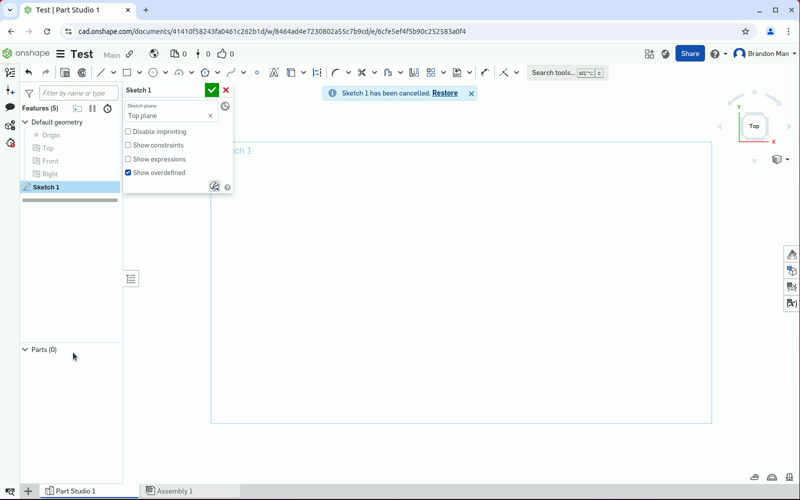
key(l)
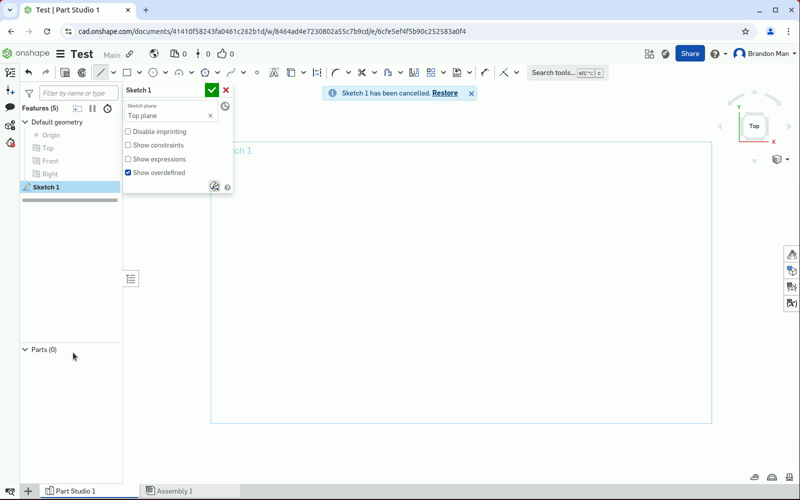
key_down(shift)
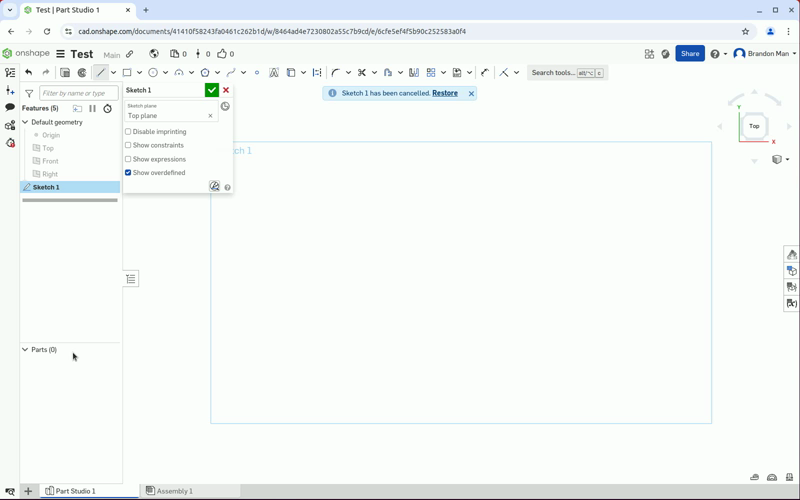
mouse_move(374, 395)
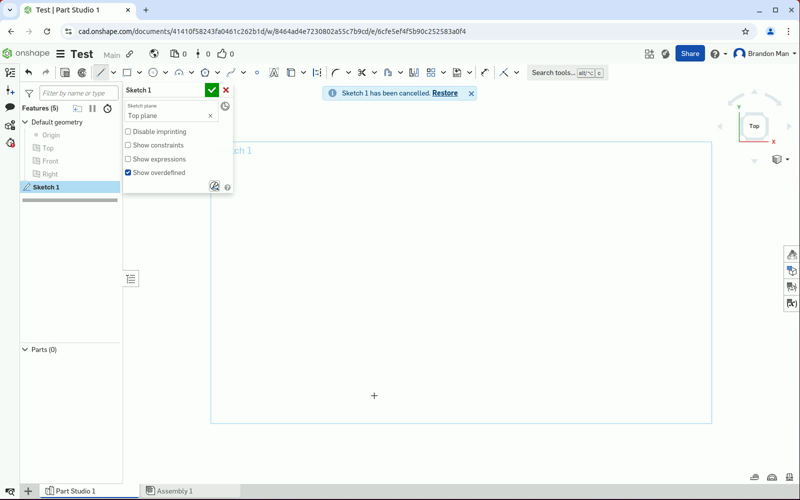
click(374, 395)
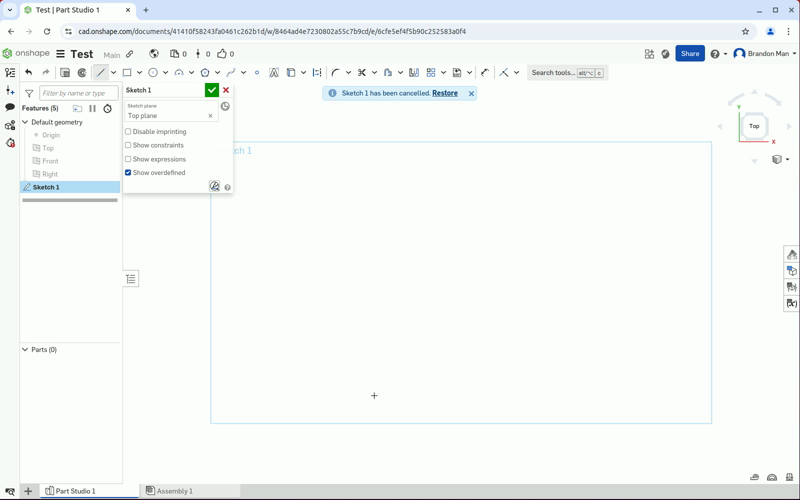
key_up(shift)
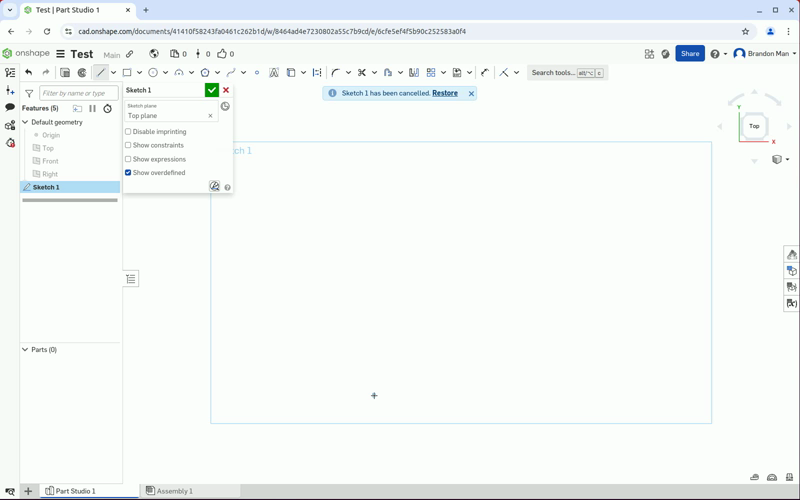
key_down(shift)
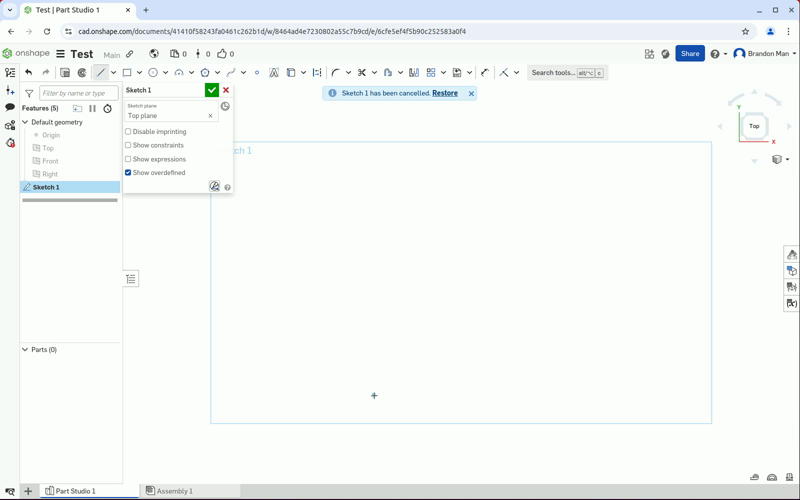
mouse_move(546, 395)
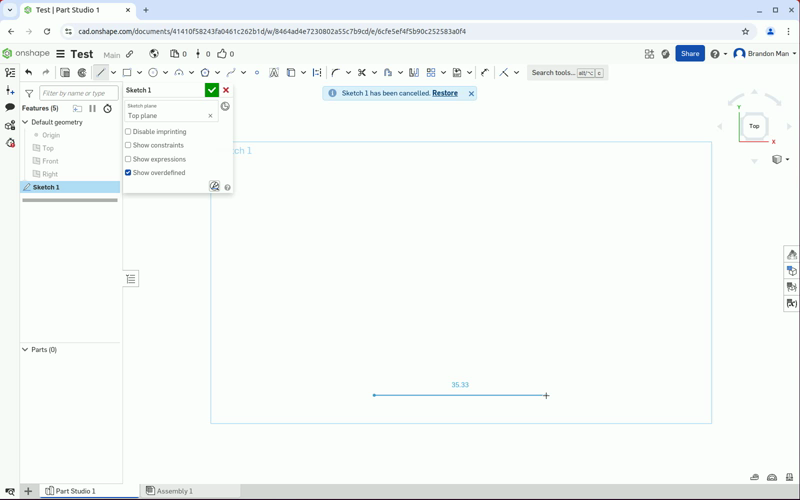
click(546, 395)
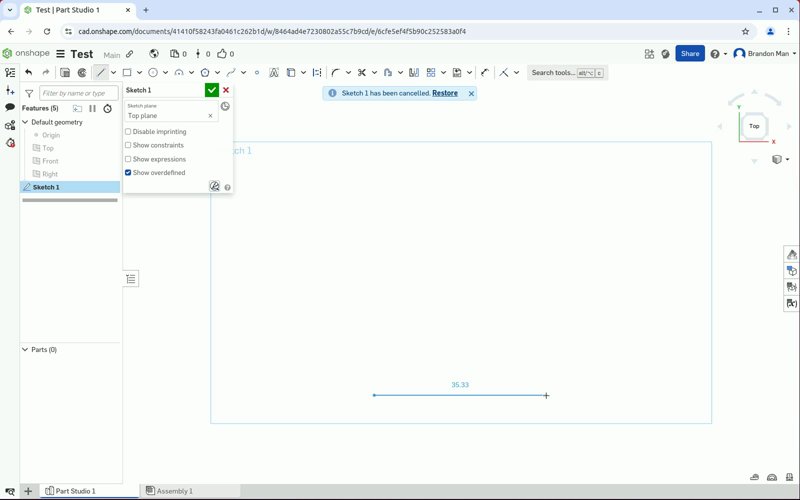
key_up(shift)
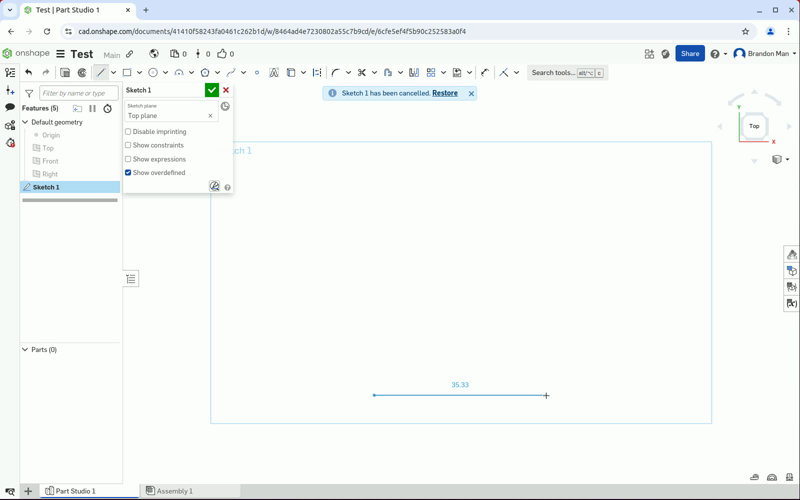
key_down(shift)
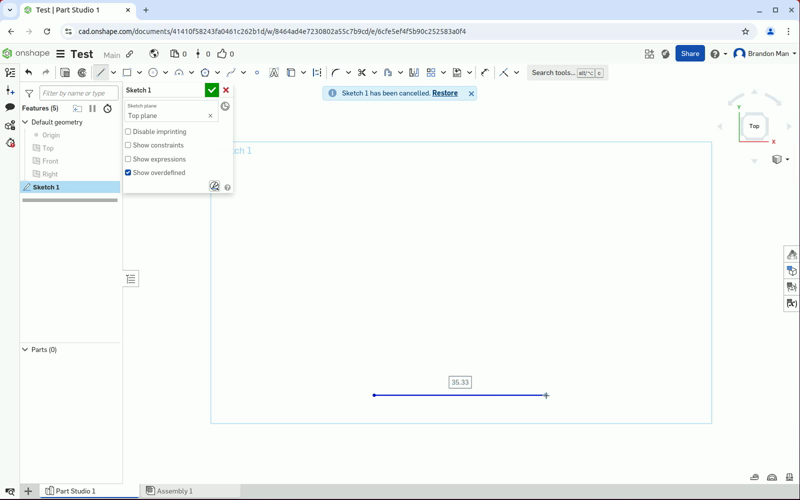
mouse_move(546, 171)
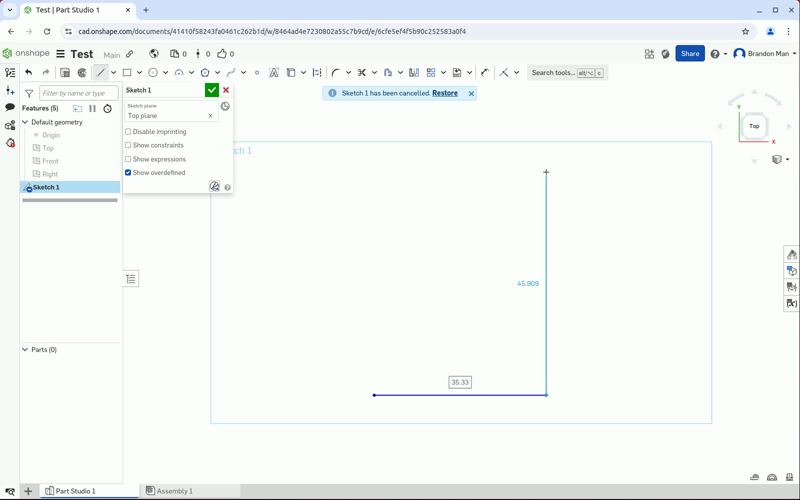
click(546, 171)
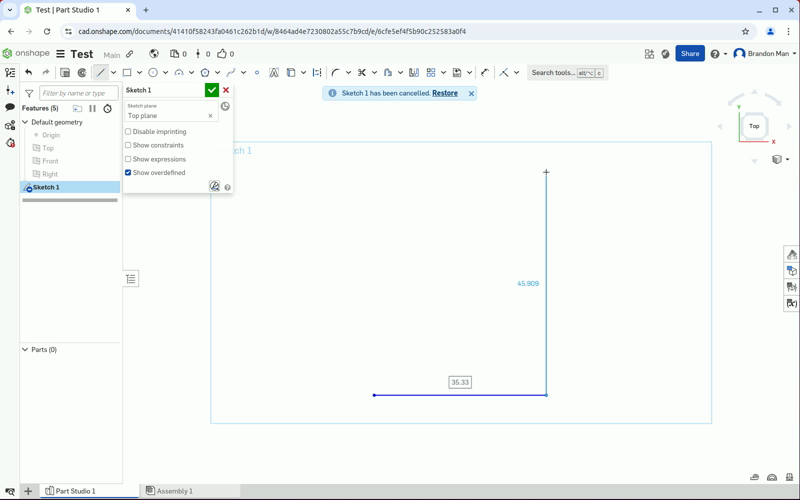
key_up(shift)
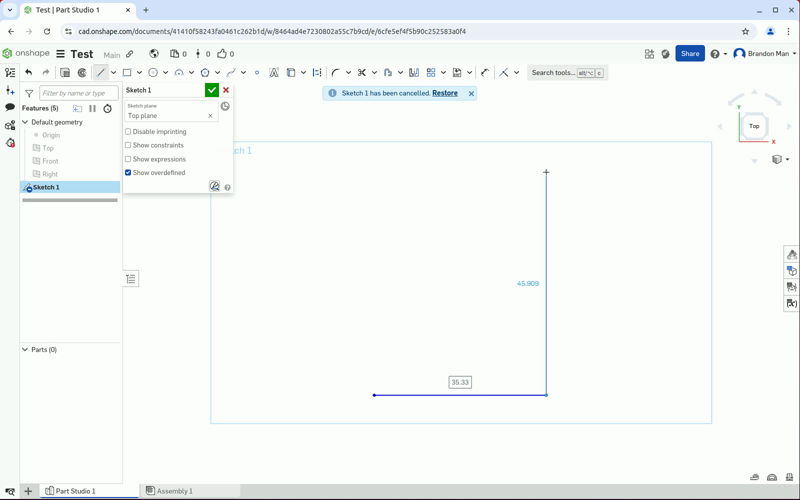
key_down(shift)
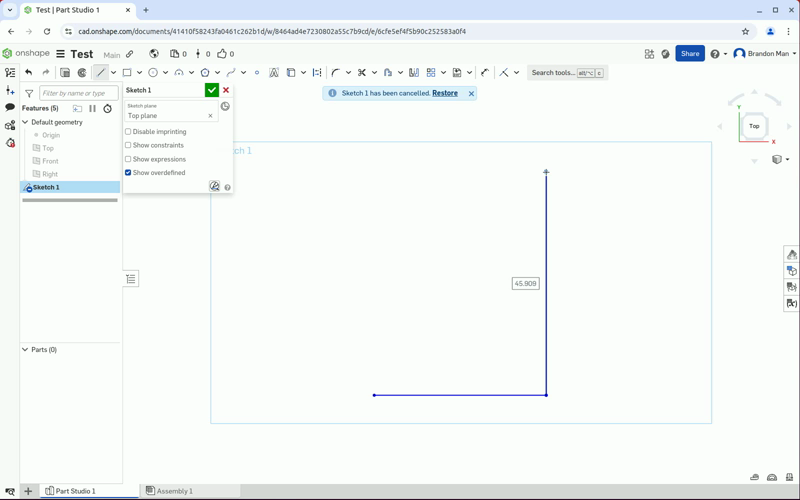
mouse_move(374, 171)
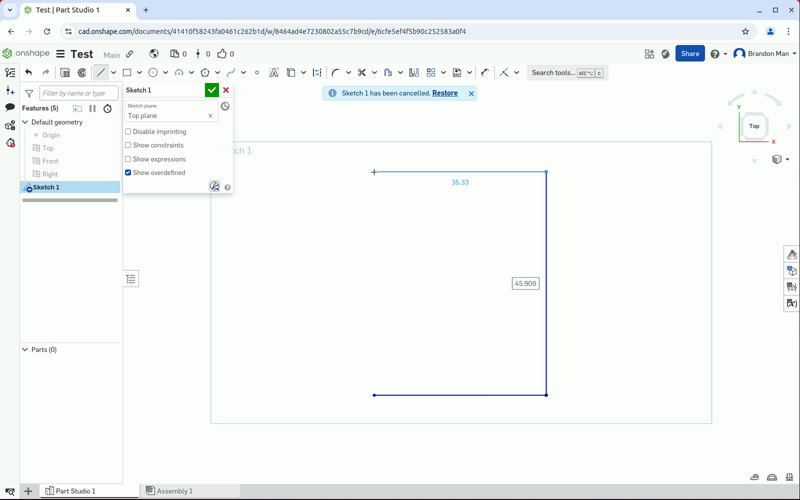
click(374, 171)
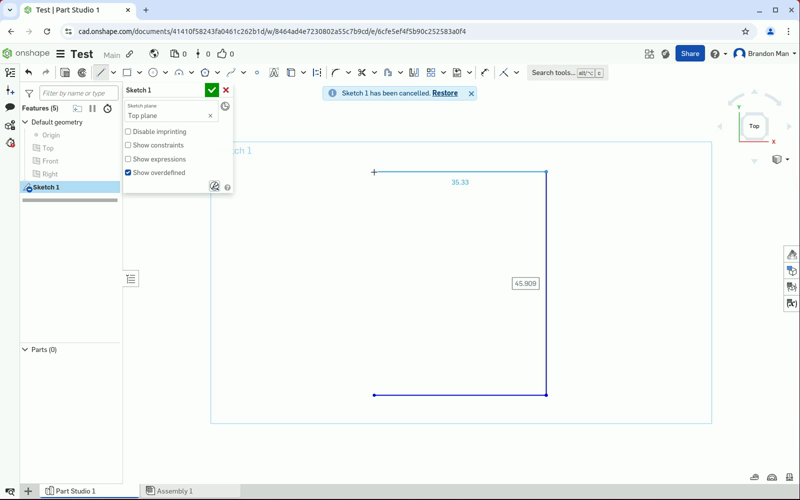
key_up(shift)
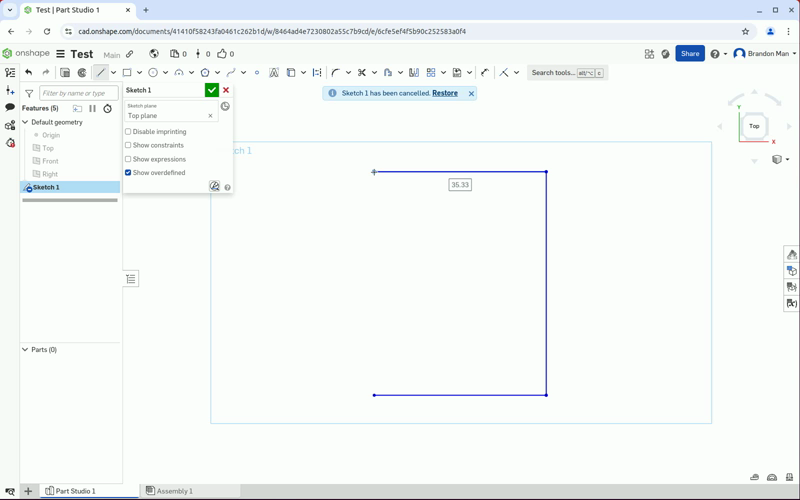
key_down(shift)
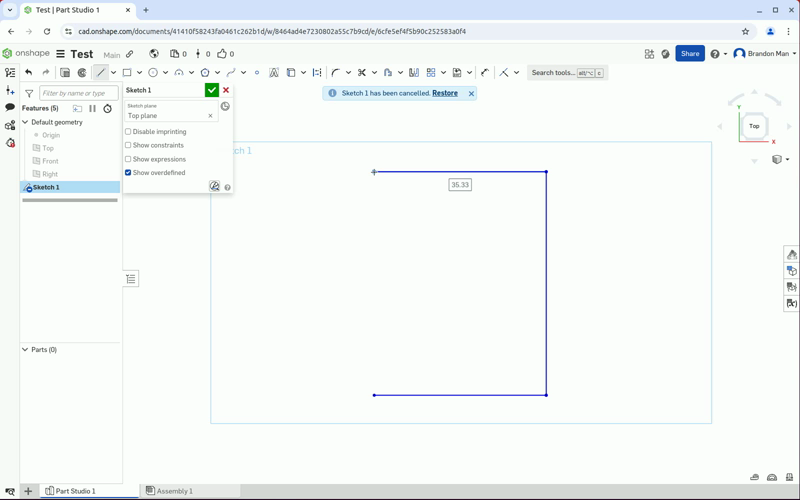
mouse_move(374, 395)
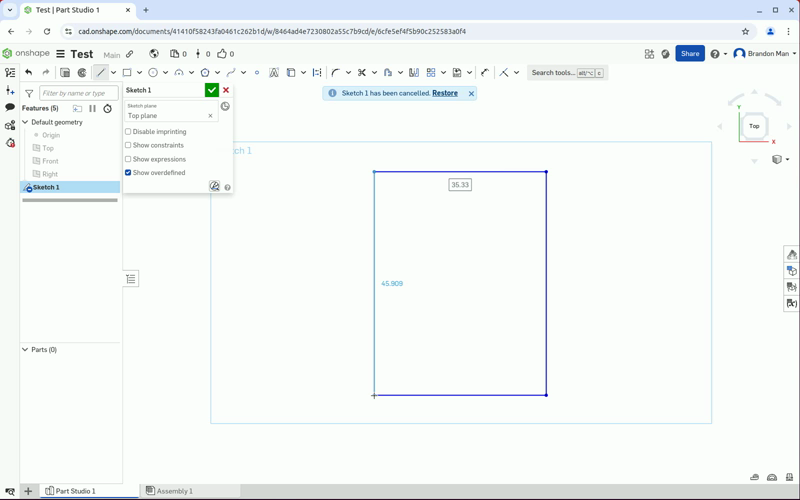
key_up(shift)
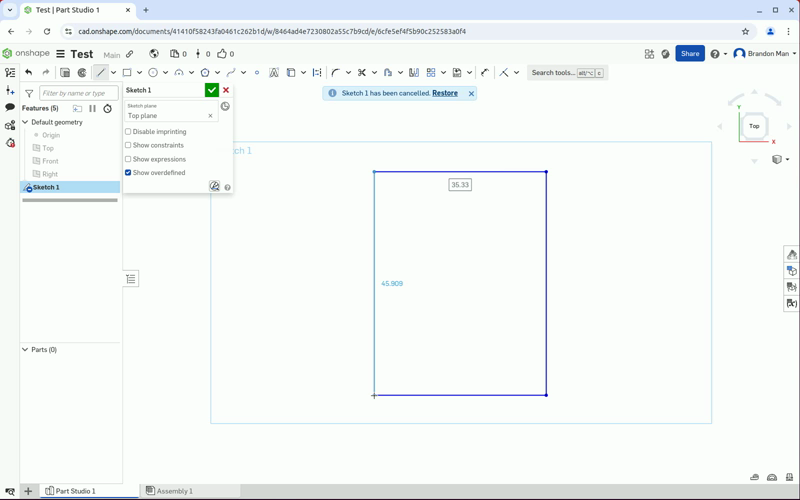
click(374, 395)
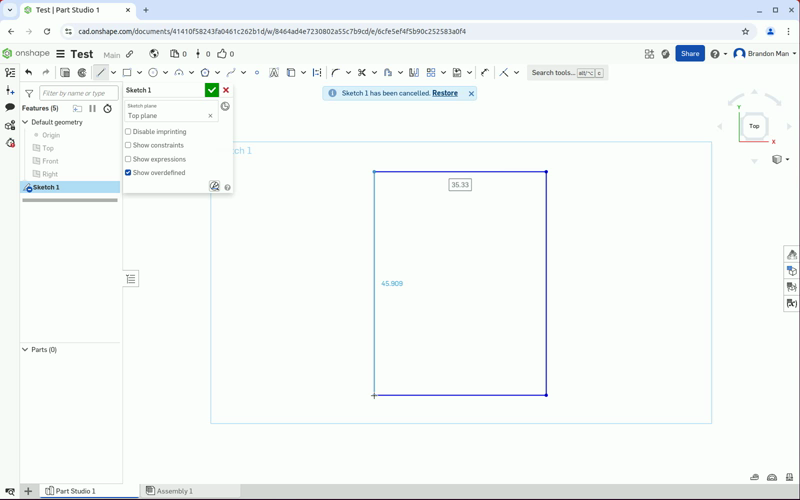
key(esc)
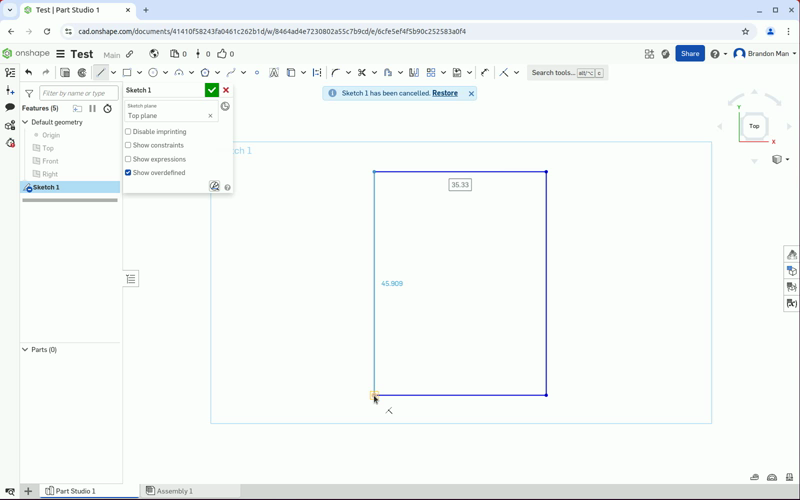
mouse_move(418, 342)
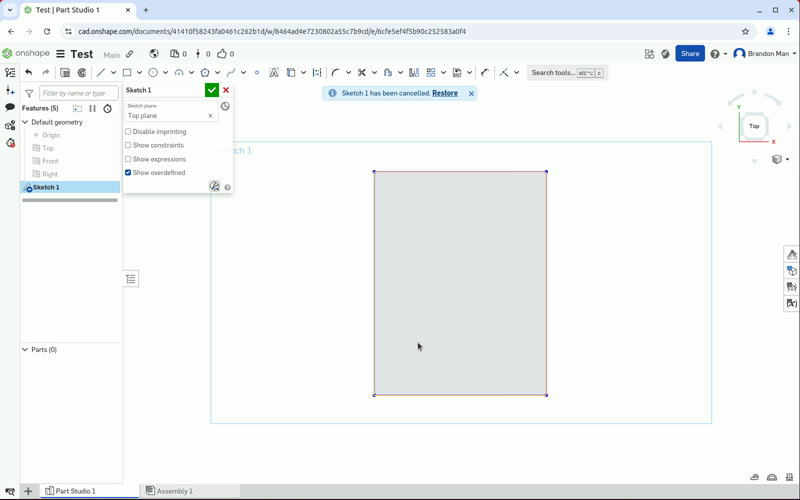
click(418, 342)
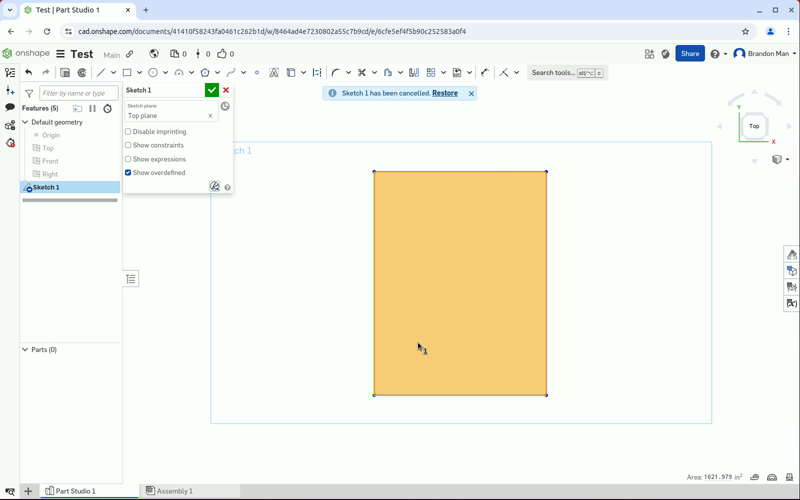
mouse_move(73, 352)
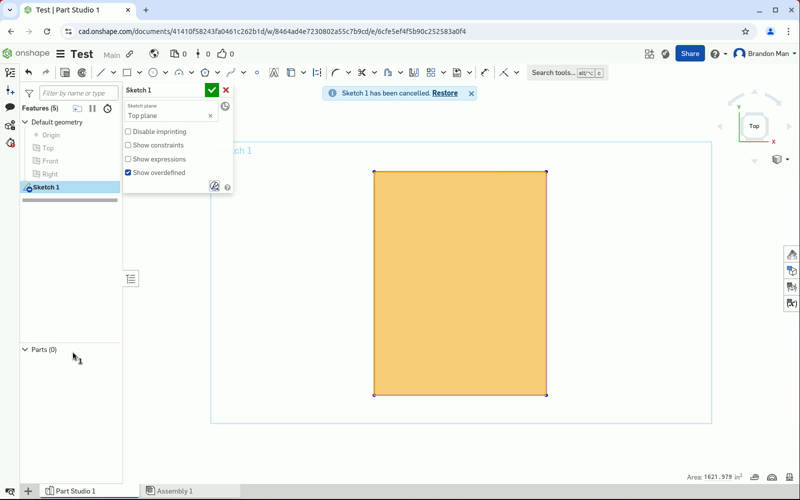
key(shift+y)
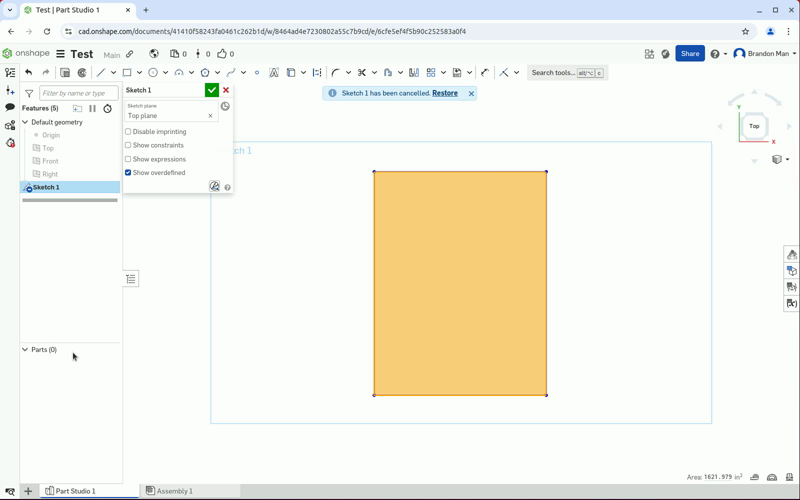
key(shift+e)
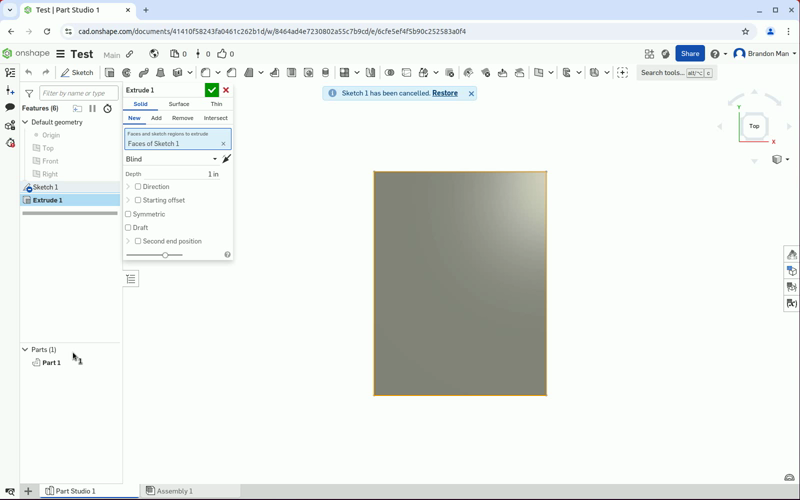
mouse_move(143, 106)
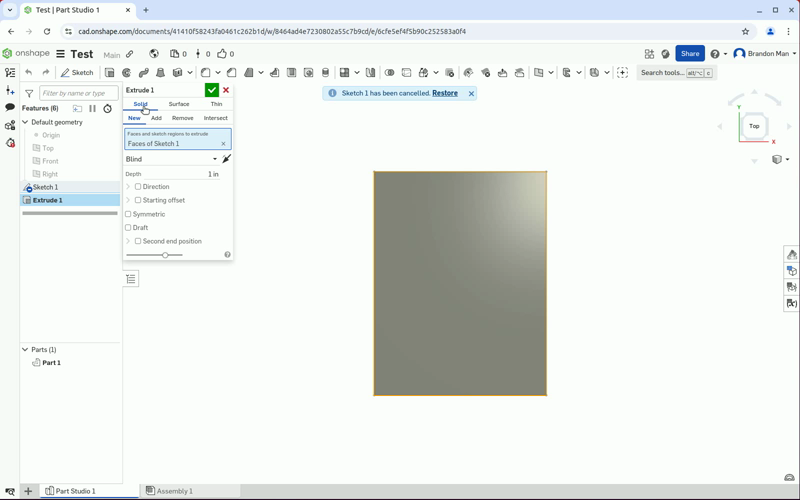
click(143, 106)
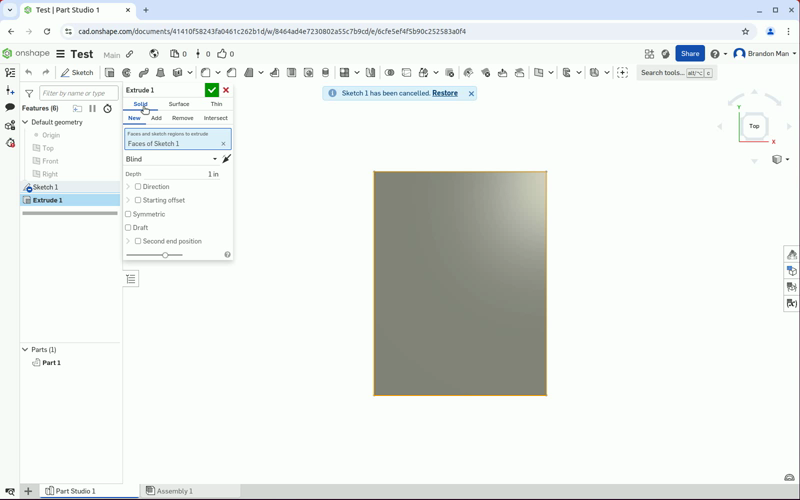
mouse_move(137, 120)
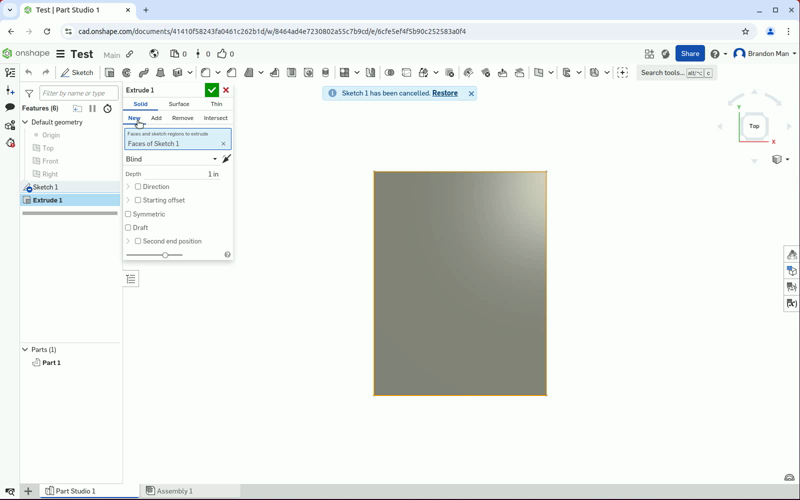
click(137, 120)
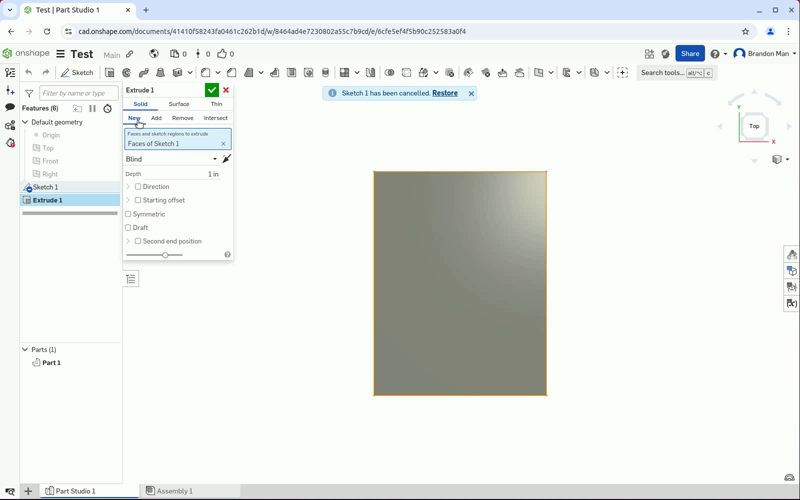
key(tab, 4)
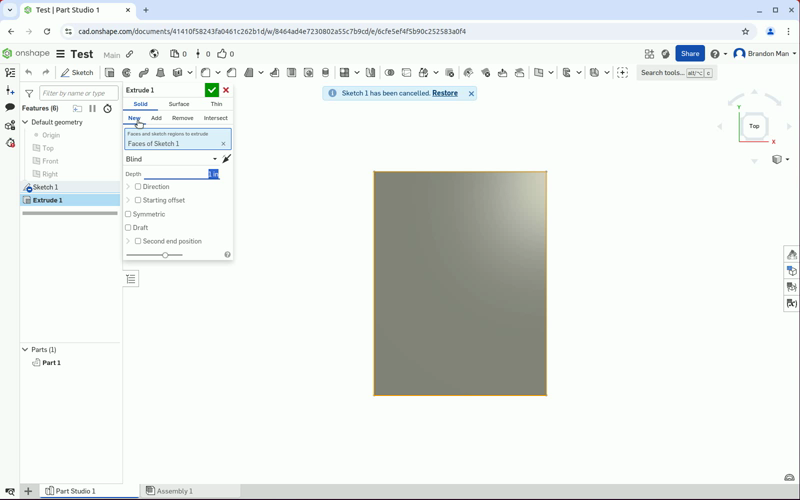
text(13.239)
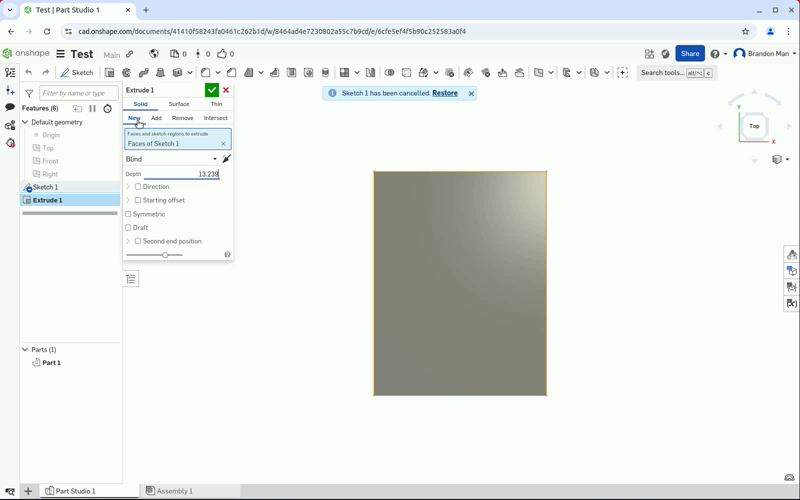
key(enter)
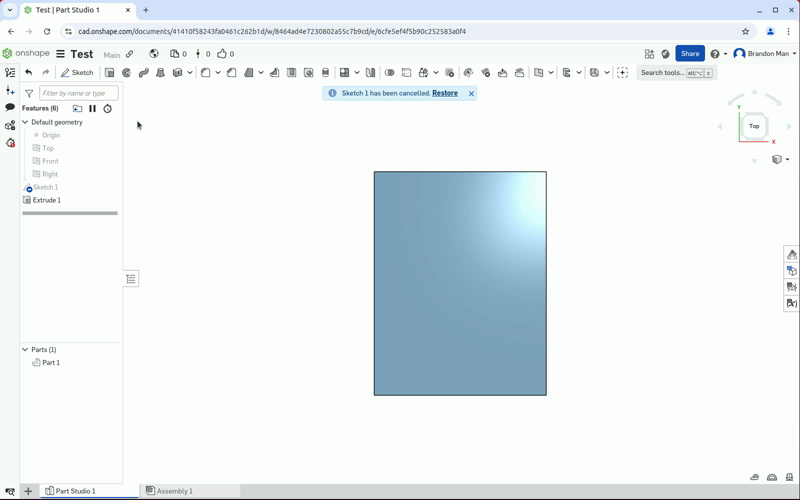
key(shift+h)
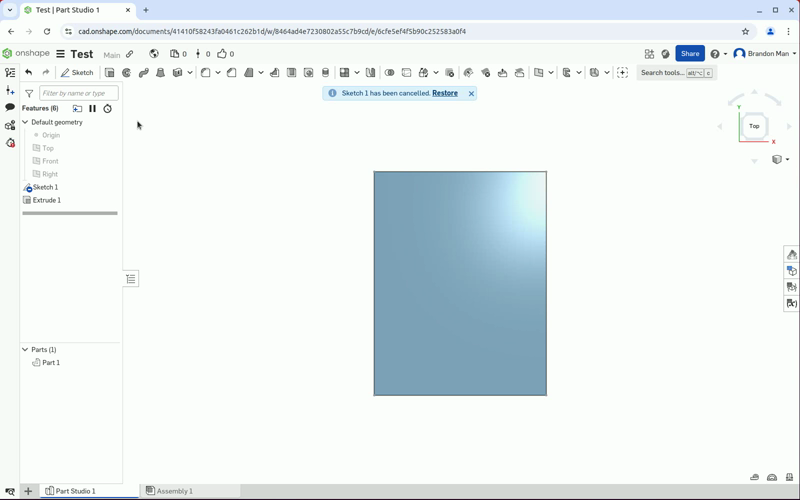
key(shift+h)
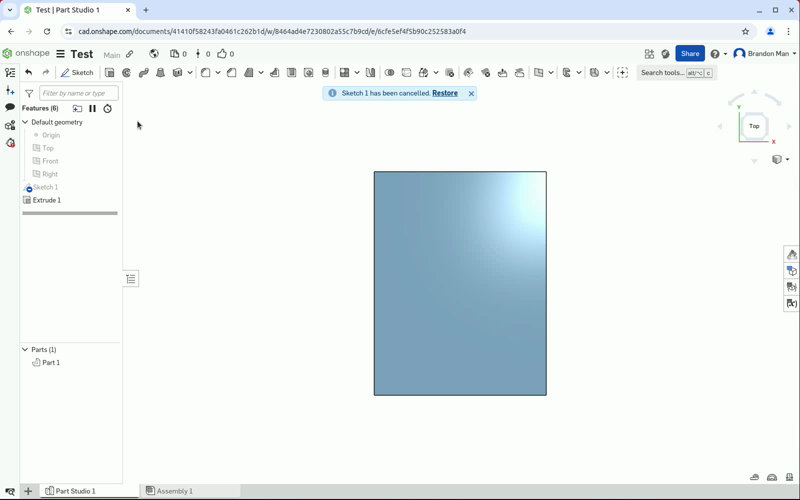
mouse_move(73, 189)
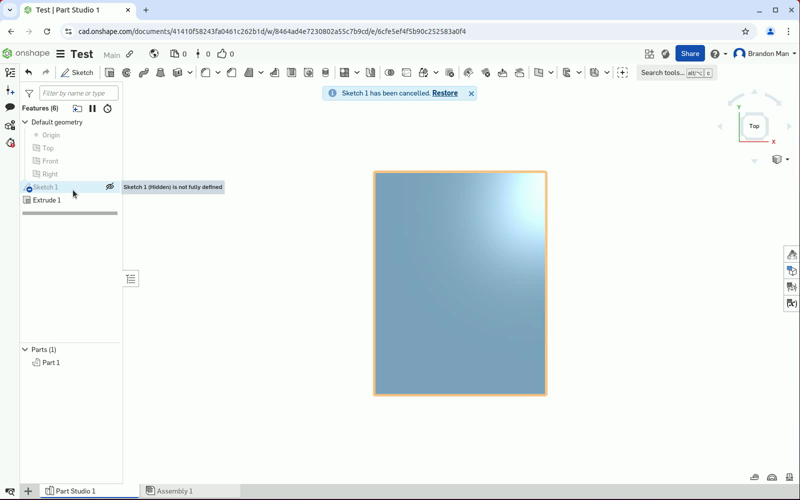
click(73, 189)
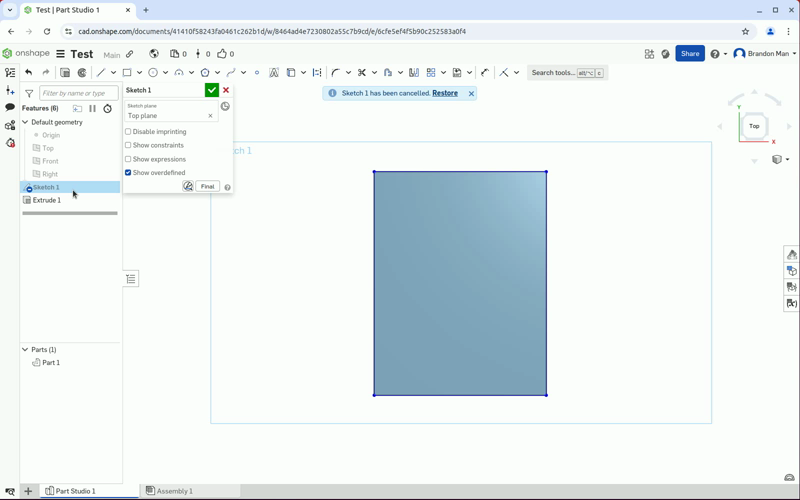
mouse_move(229, 92)
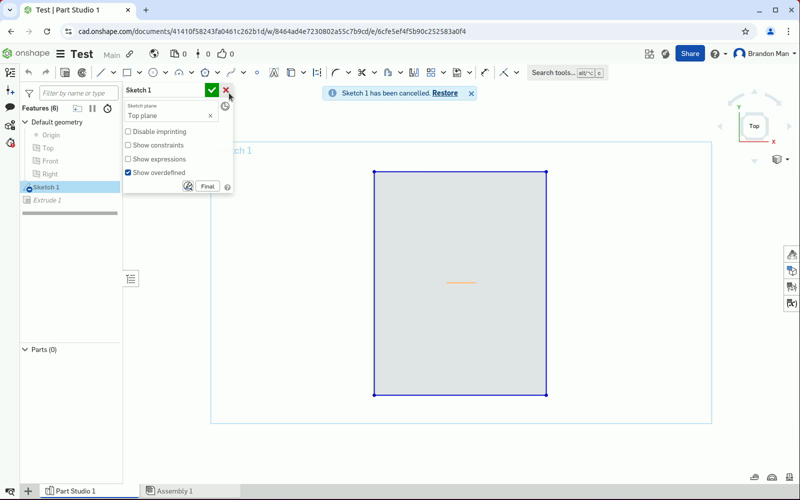
click(229, 92)
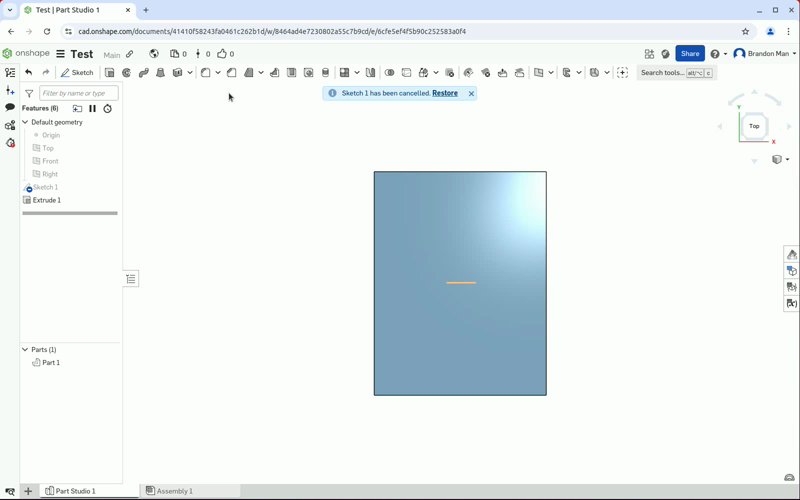
mouse_move(541, 75)
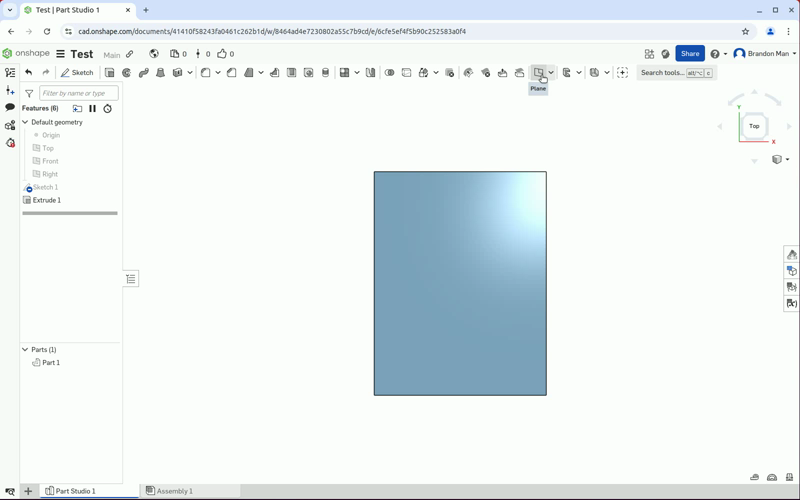
click(541, 75)
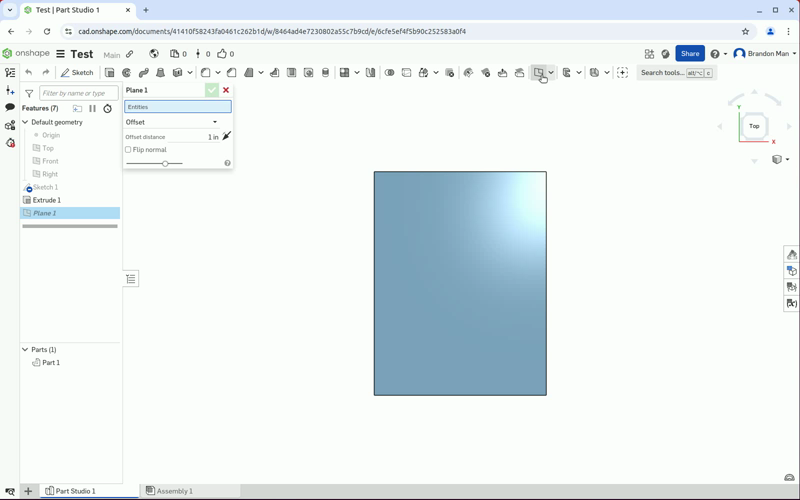
mouse_move(73, 150)
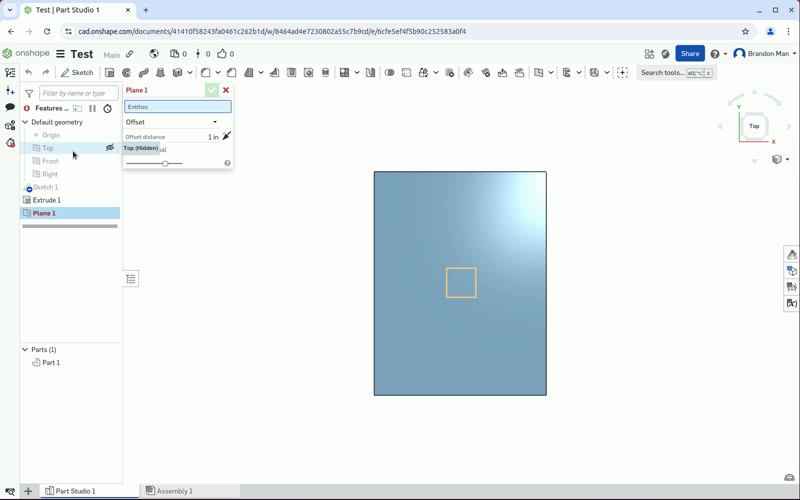
click(73, 150)
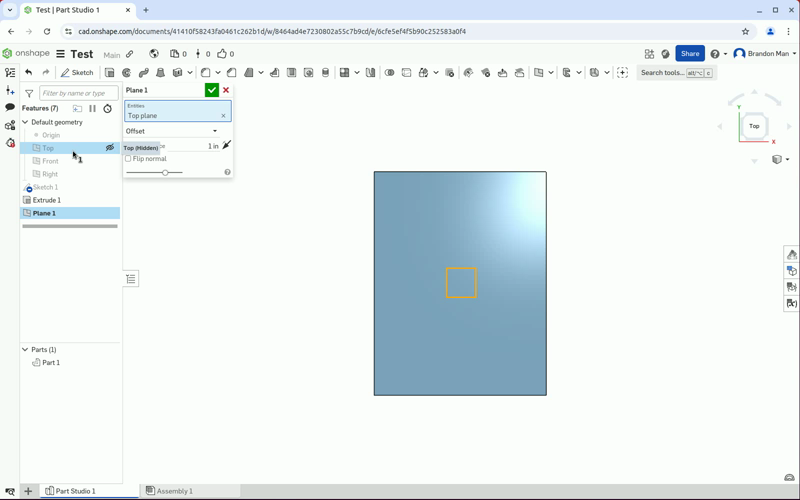
key(tab, 2)
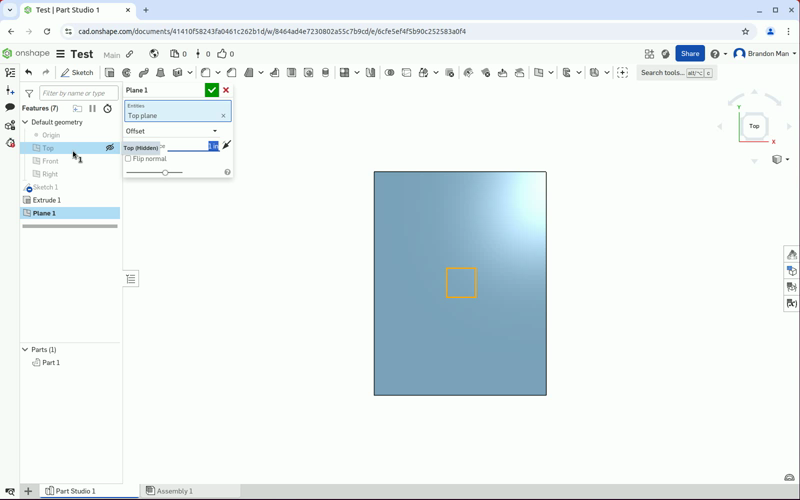
text(13.249)
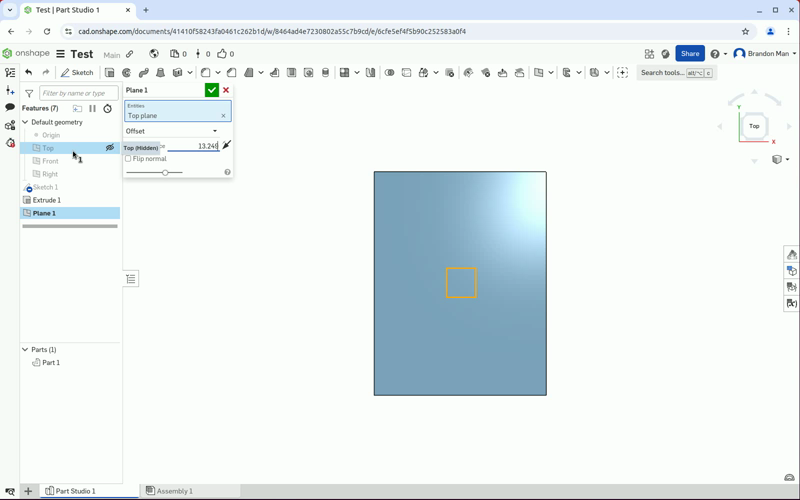
key(enter, 2)
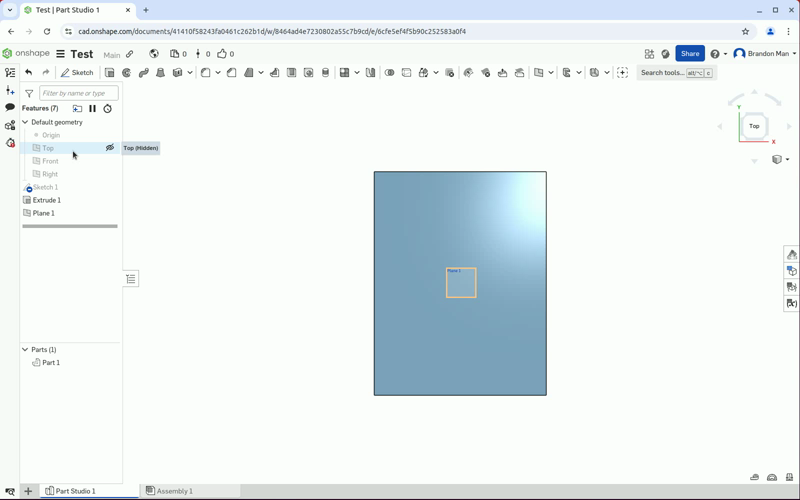
key(shift+s)
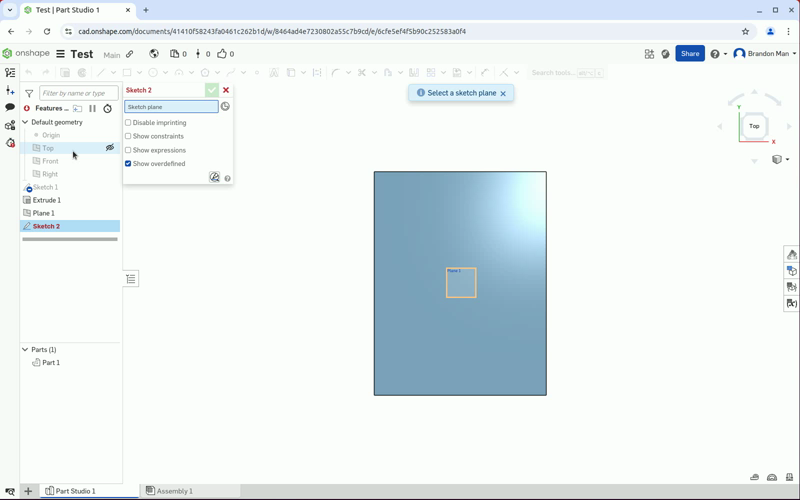
mouse_move(73, 215)
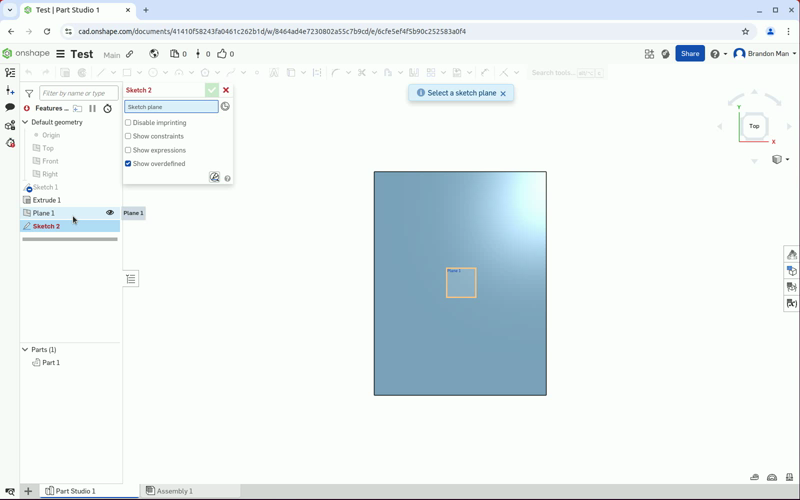
click(73, 215)
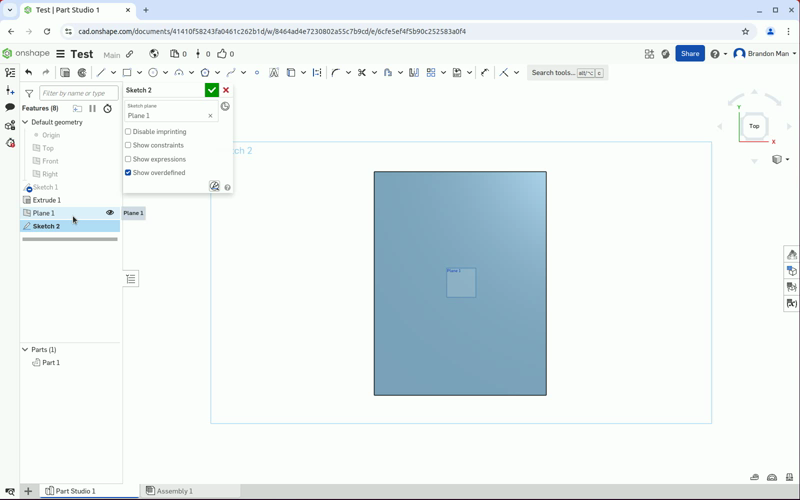
mouse_move(73, 352)
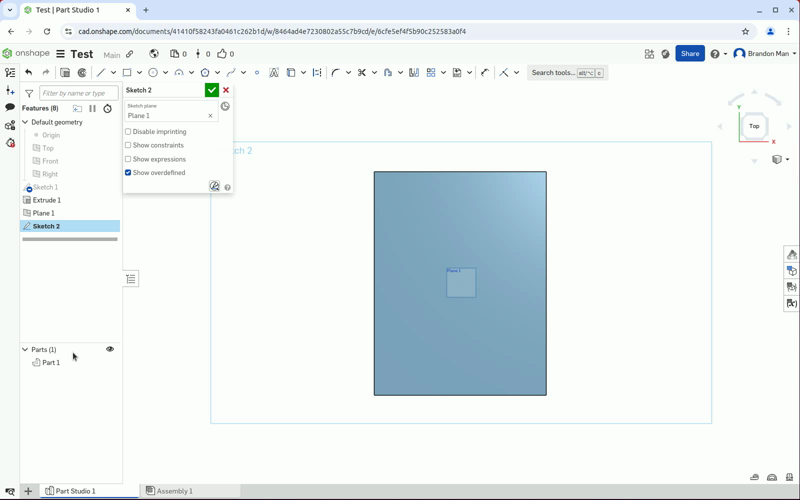
key(y)
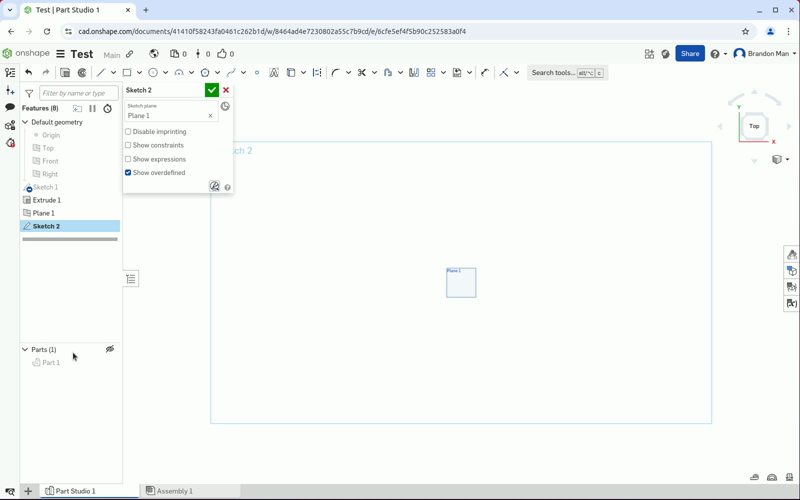
key(c)
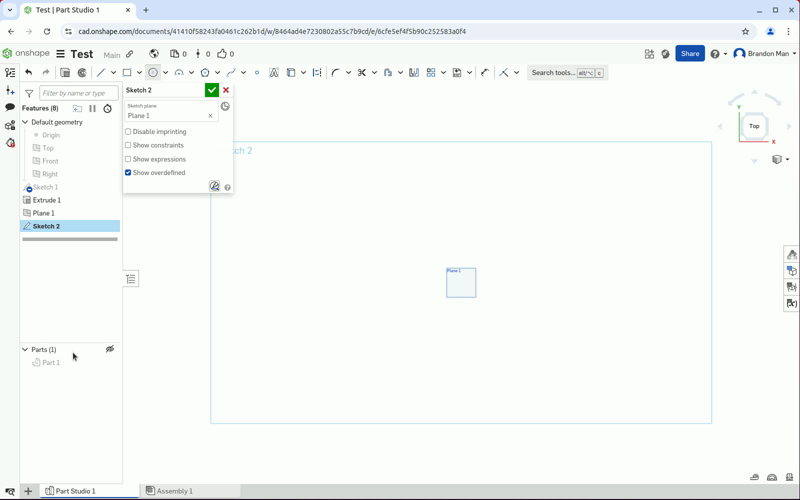
key_down(shift)
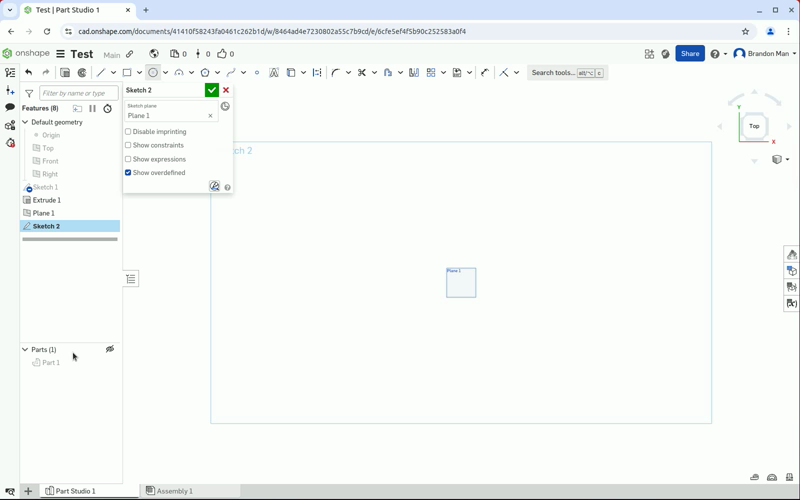
mouse_move(460, 282)
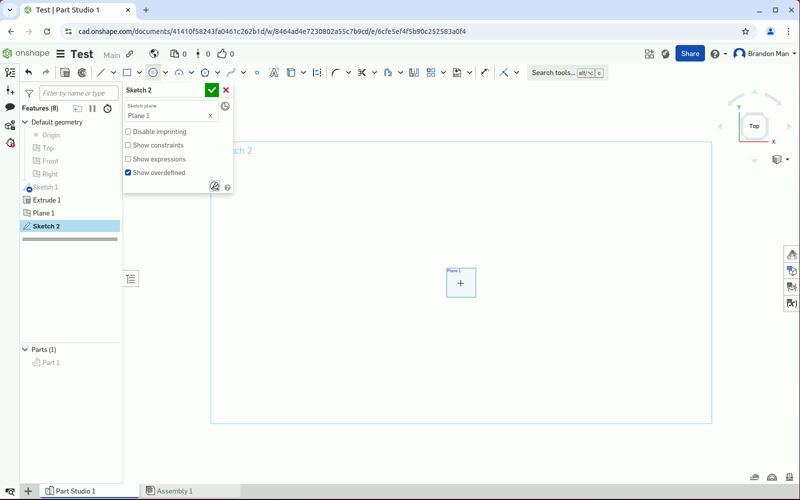
click(460, 282)
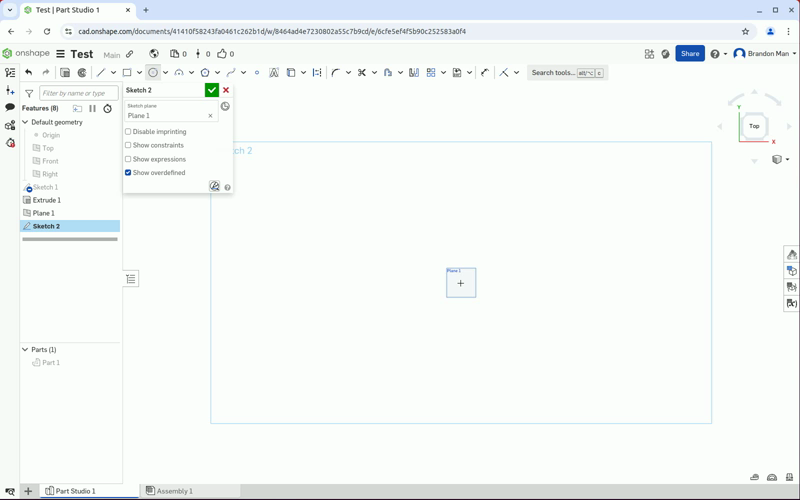
key_up(shift)
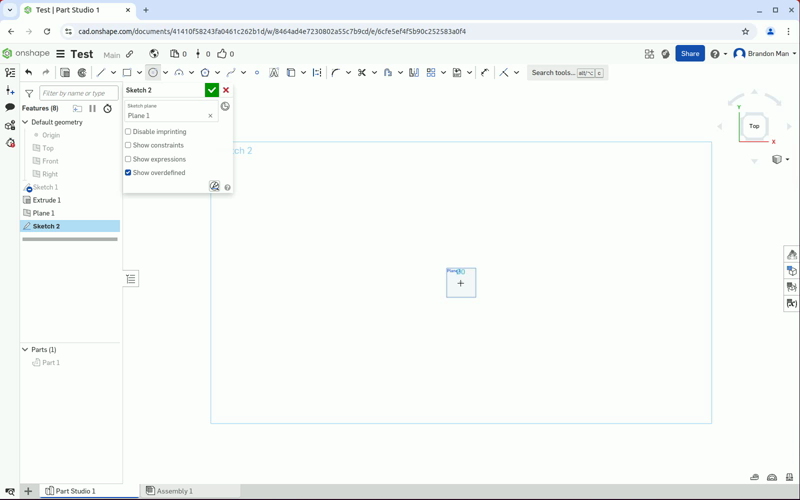
mouse_move(493, 282)
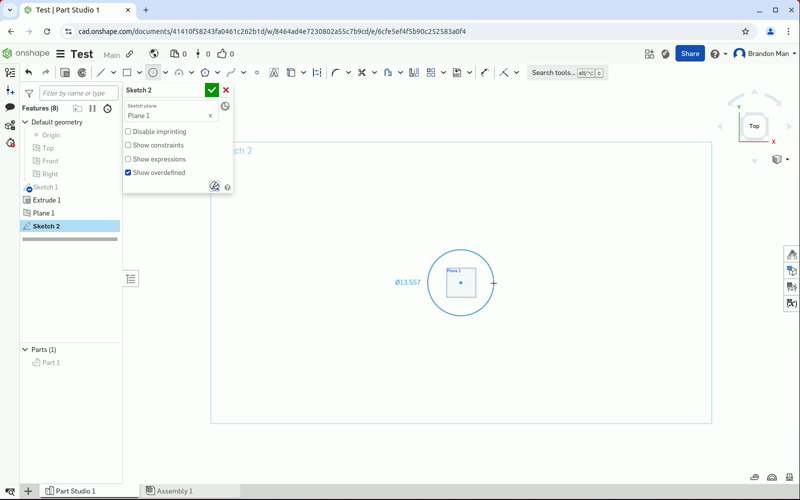
click(493, 282)
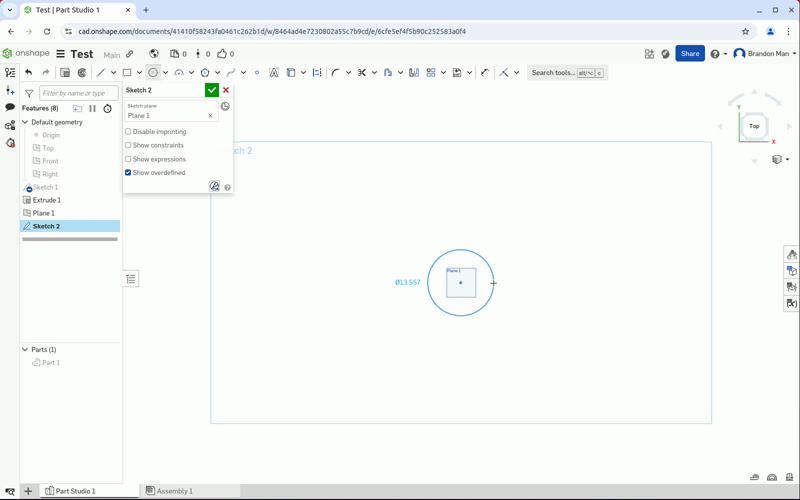
key(esc)
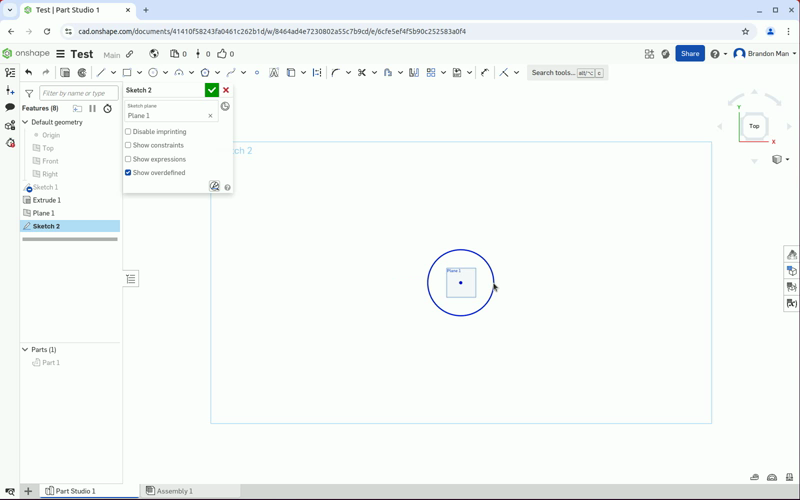
mouse_move(451, 295)
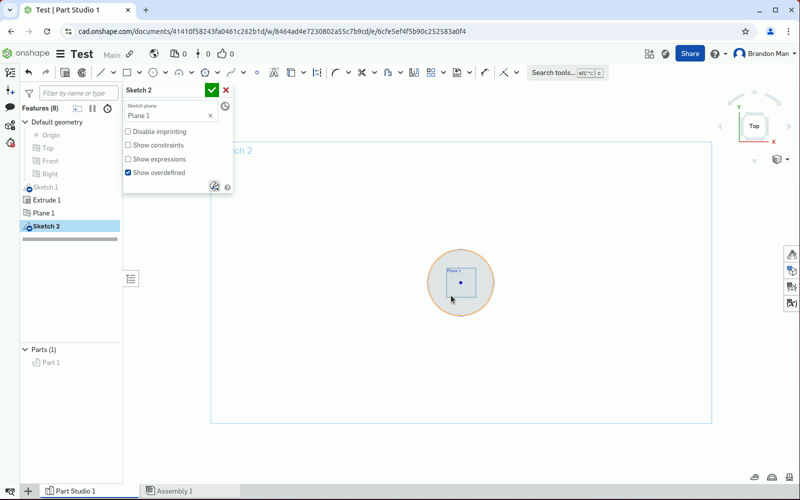
click(451, 295)
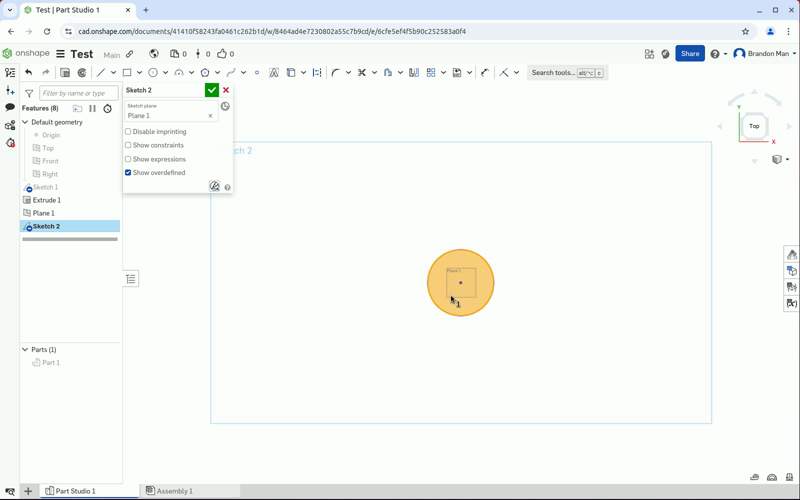
mouse_move(73, 352)
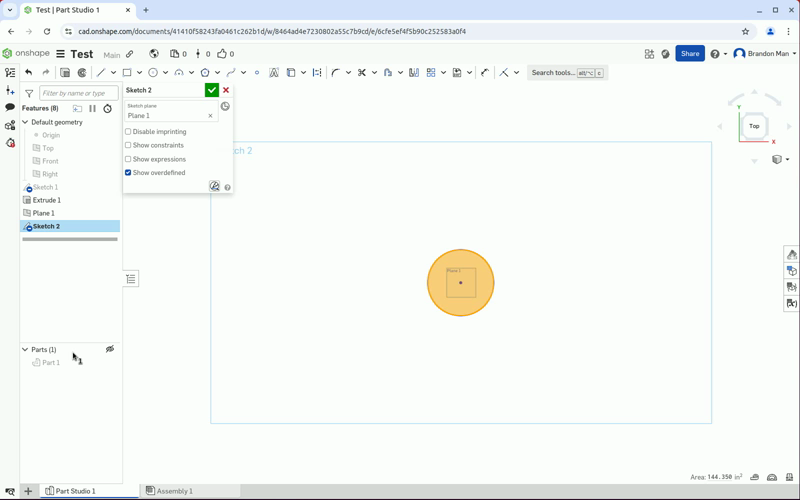
key(shift+y)
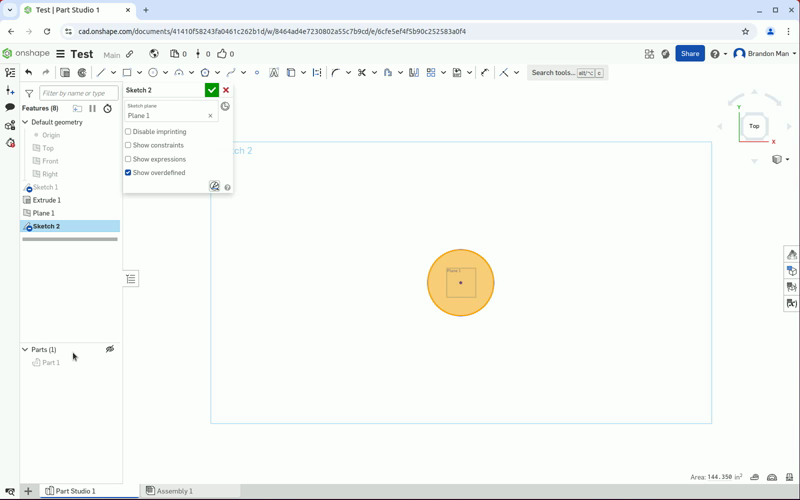
key(shift+e)
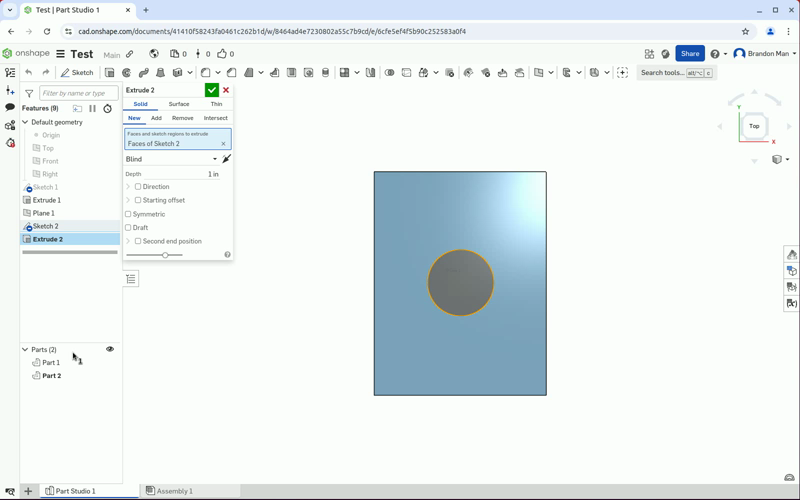
mouse_move(143, 106)
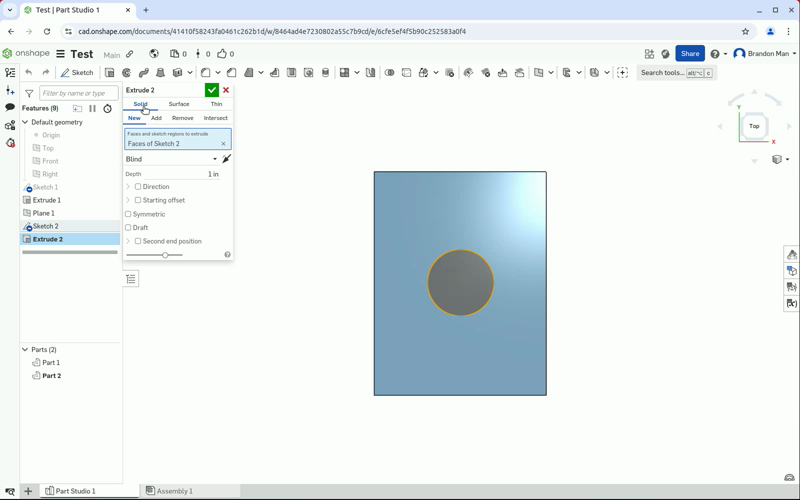
click(143, 106)
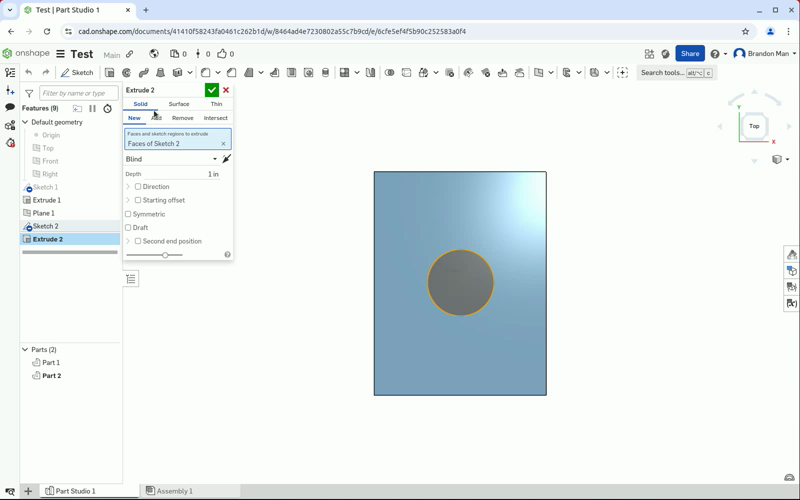
mouse_move(186, 120)
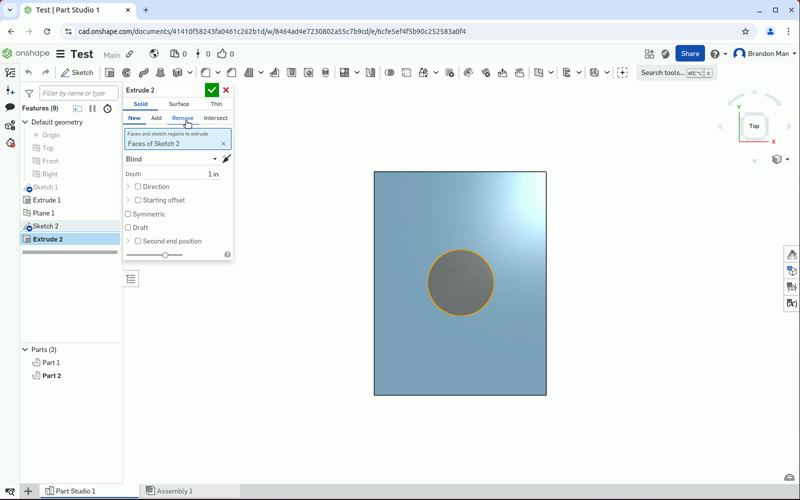
click(186, 120)
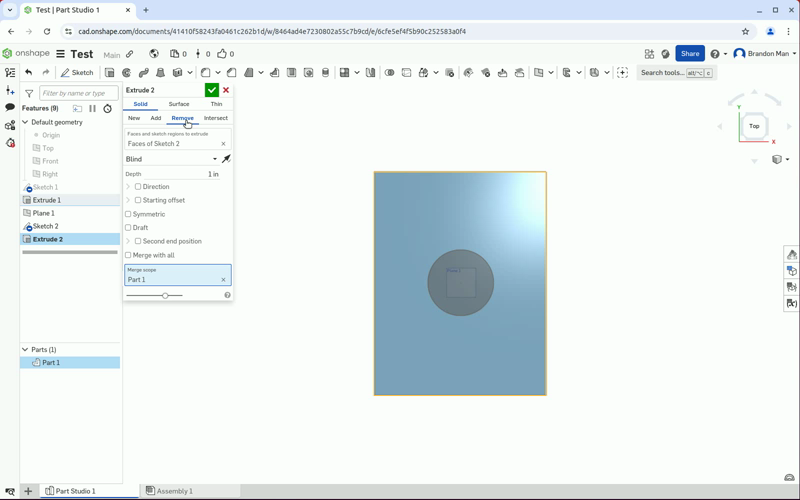
key(tab, 4)
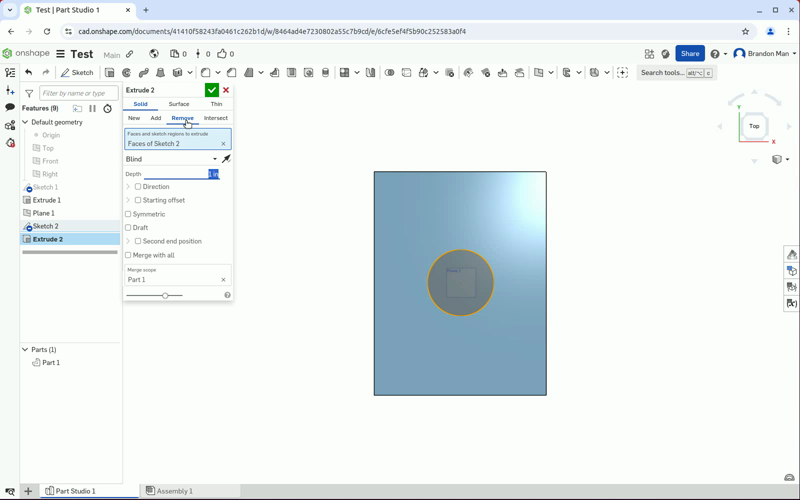
text(13.239)
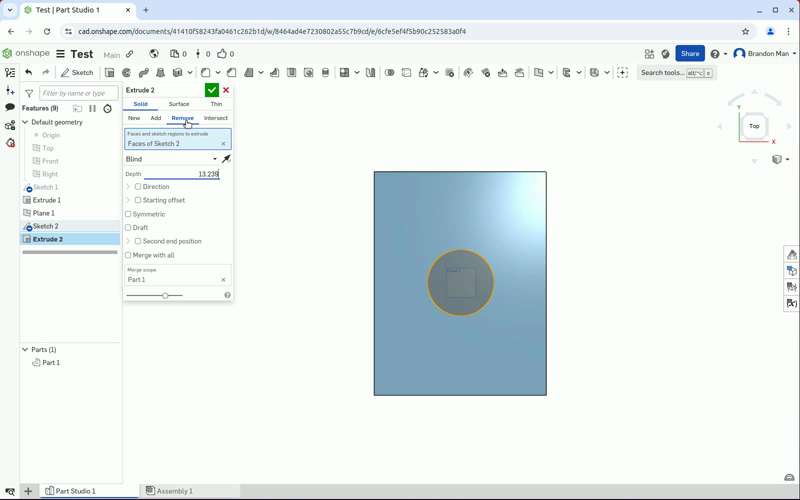
key(tab, 6)
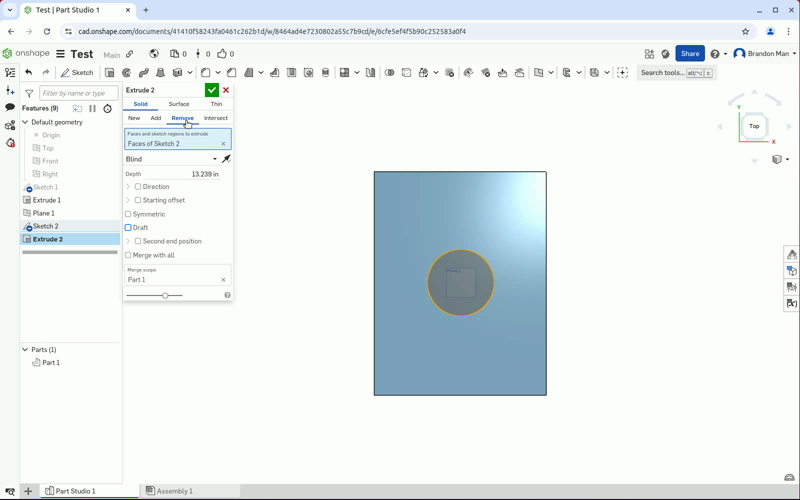
key(space)
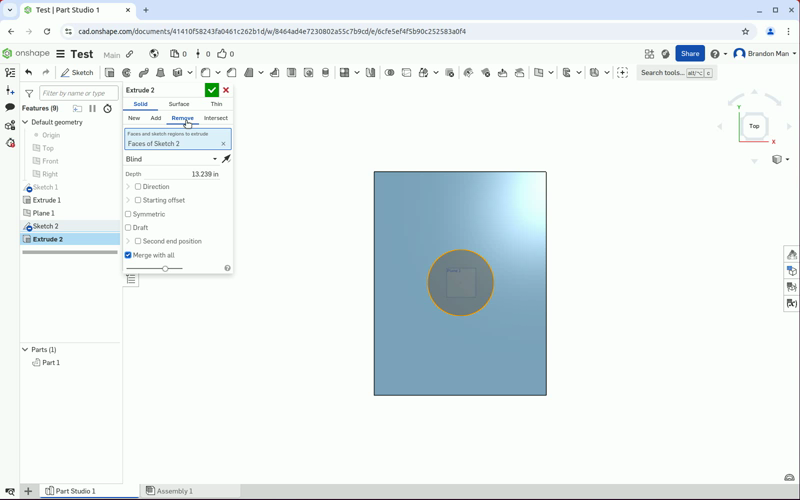
key(enter)
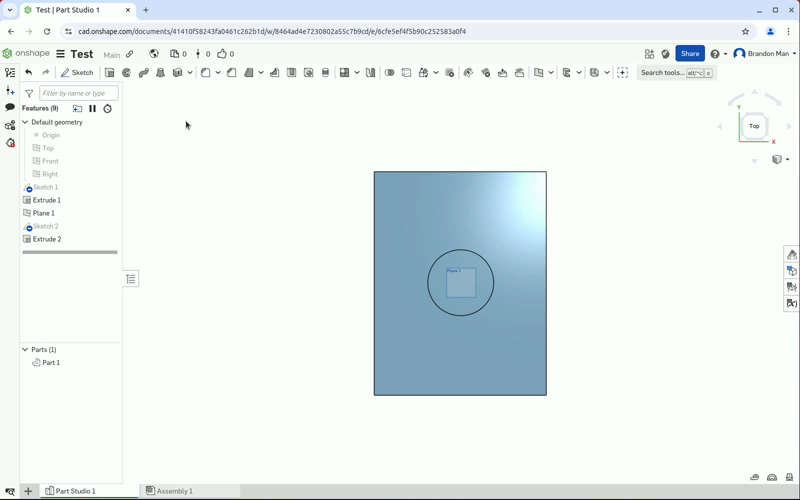
key(shift+h)
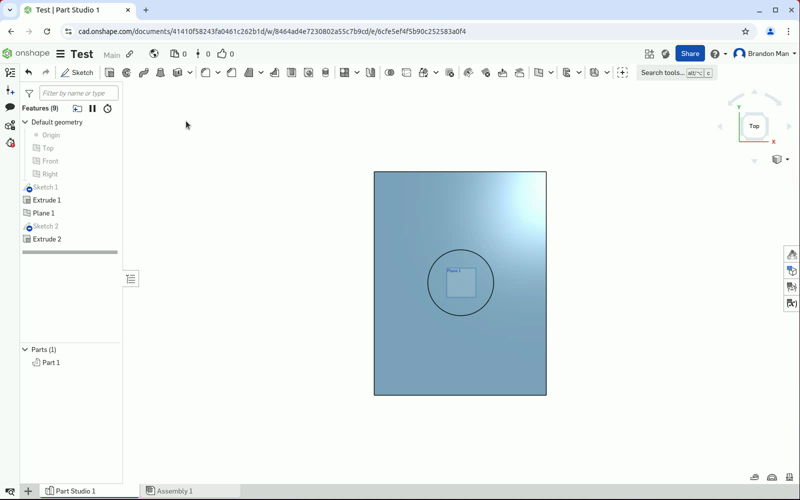
key(shift+h)
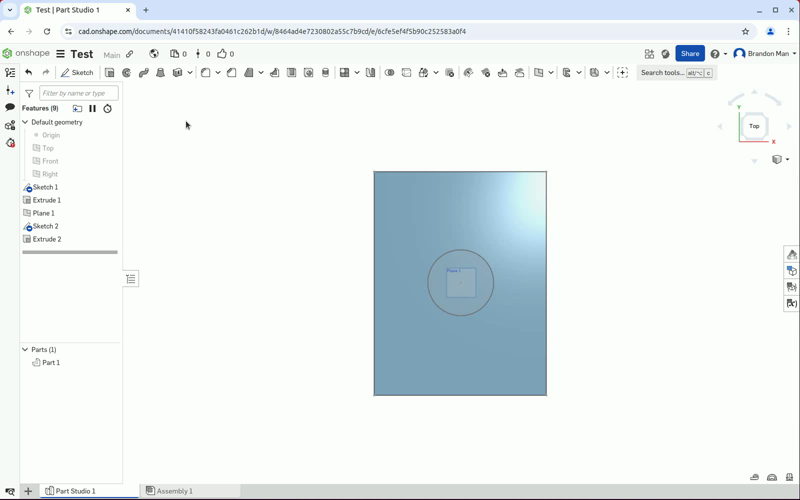
key(shift+7)
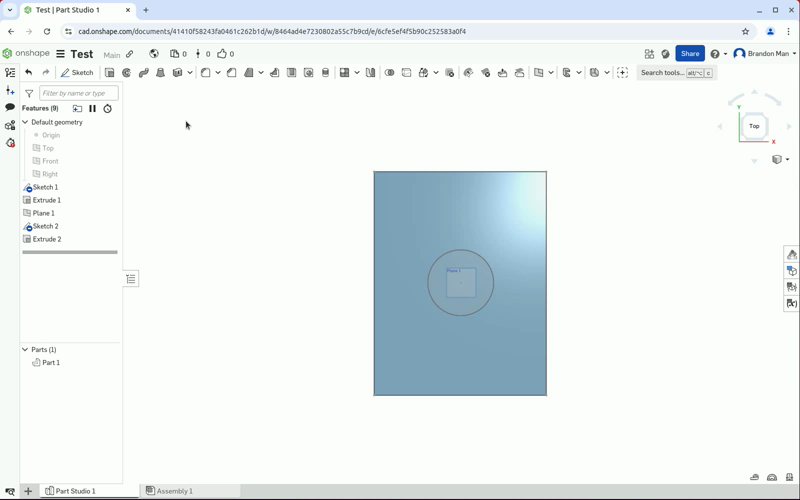
key(up, 3)
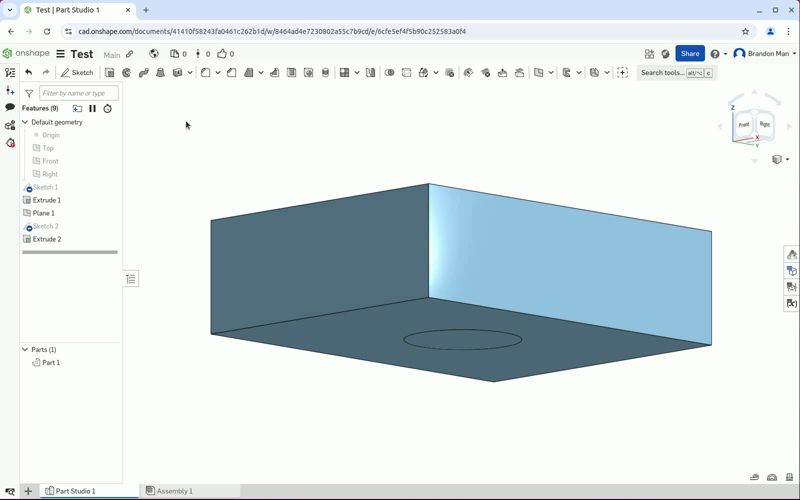
key(left, 3)
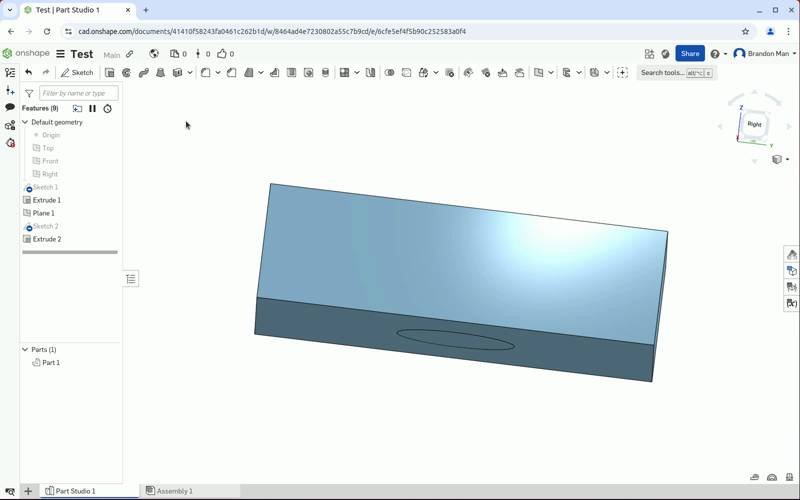
key(right, 3)
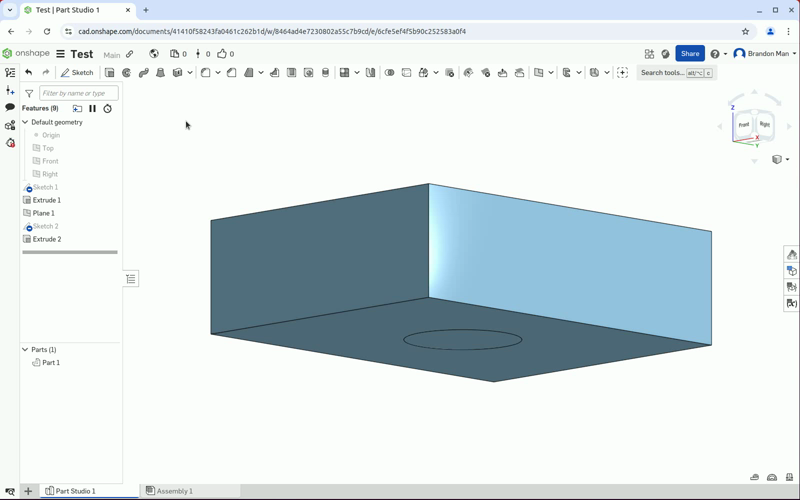
key(down, 3)
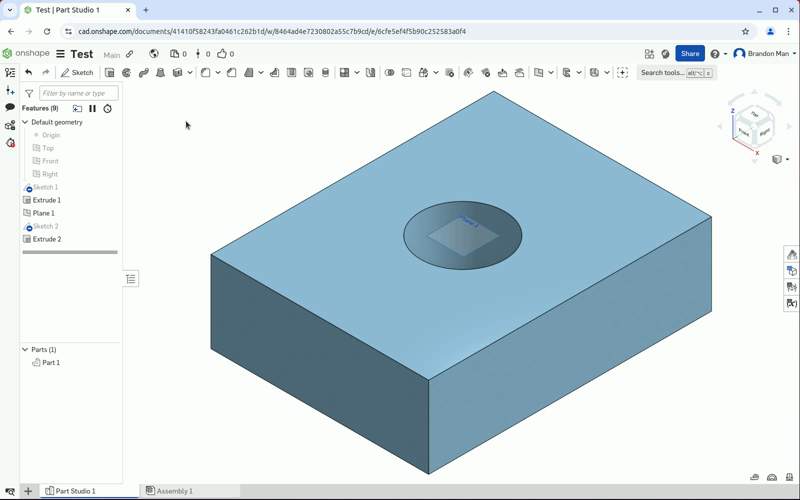
mouse_move(73, 189)
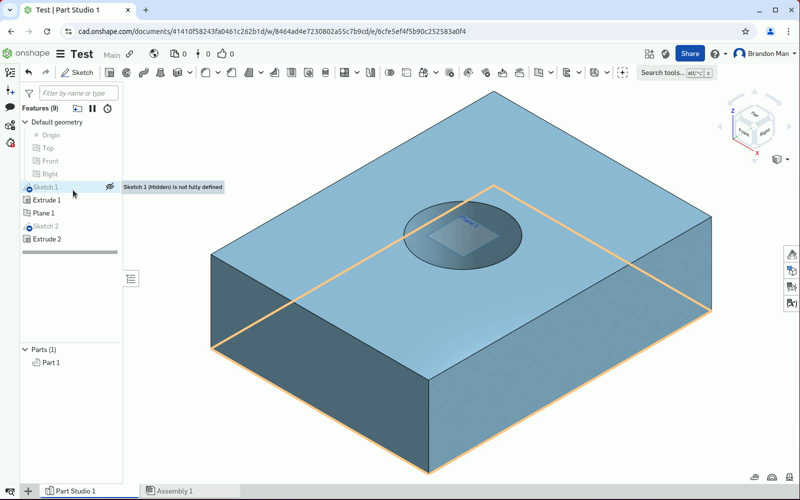
click(73, 189)